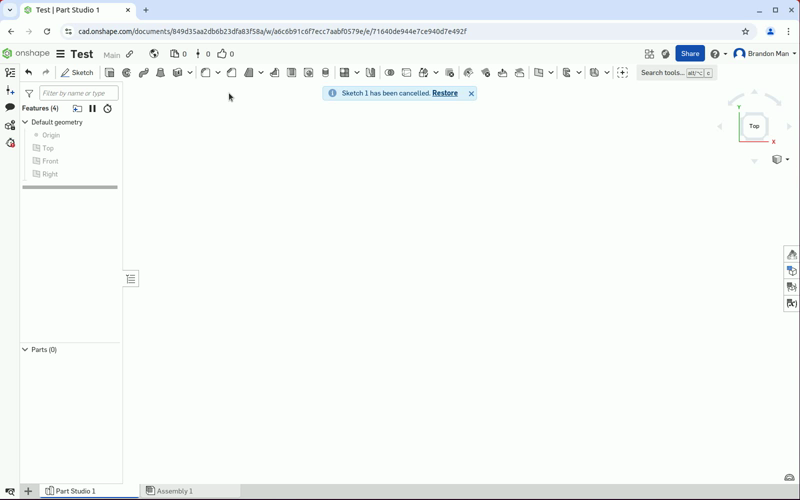
key(shift+h)
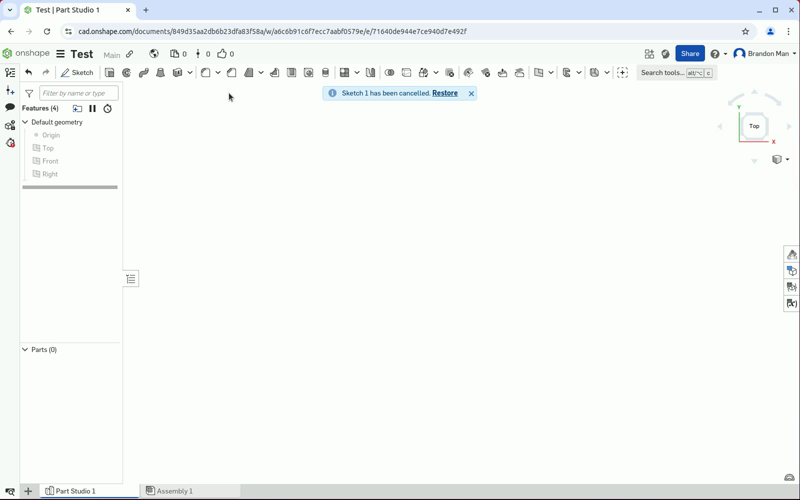
key(shift+s)
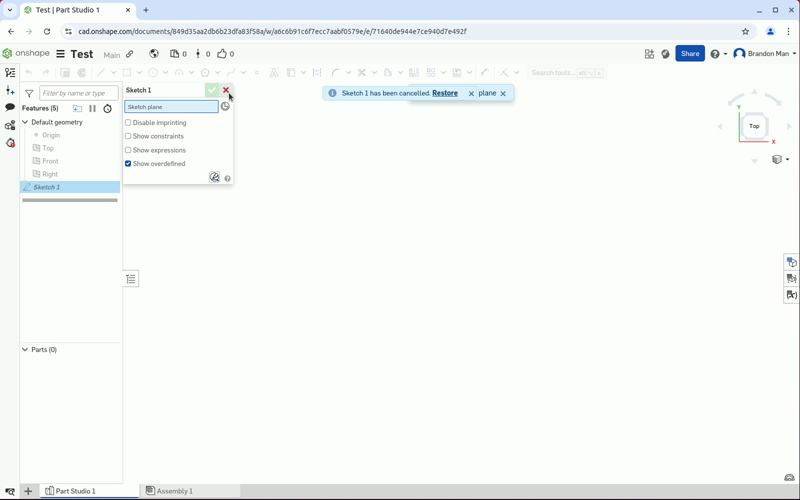
mouse_move(73, 150)
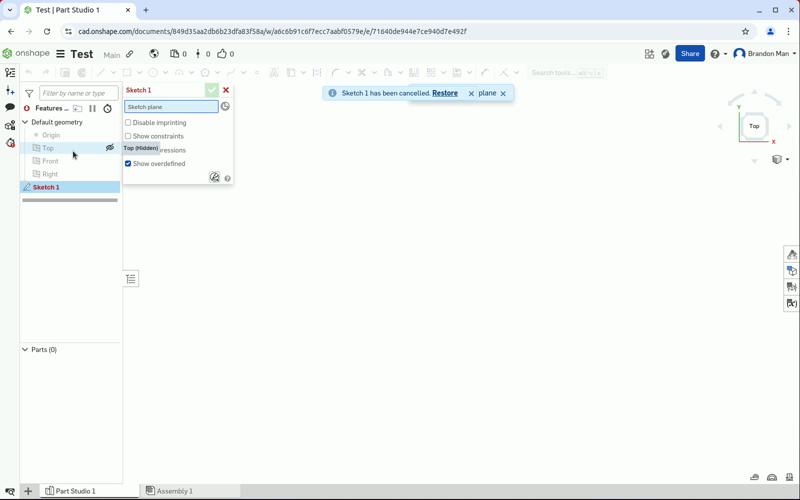
click(73, 150)
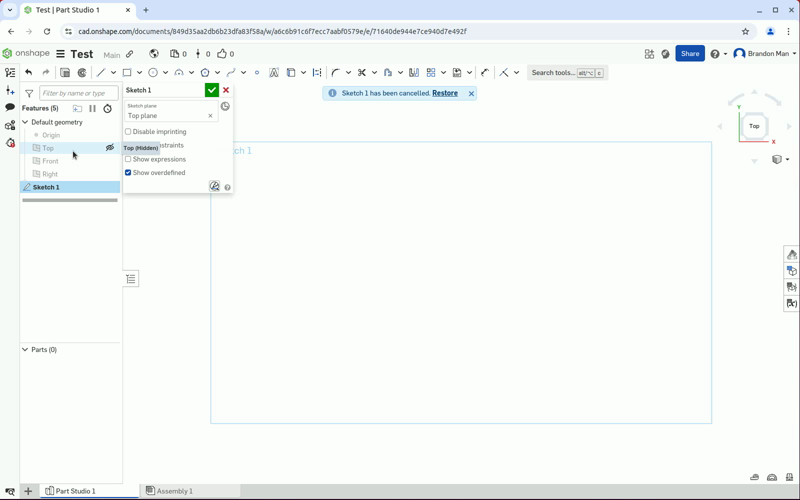
mouse_move(73, 352)
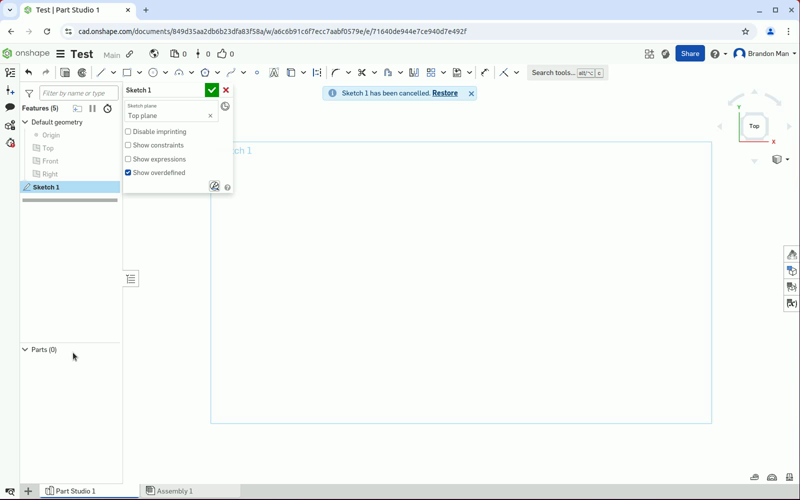
key(y)
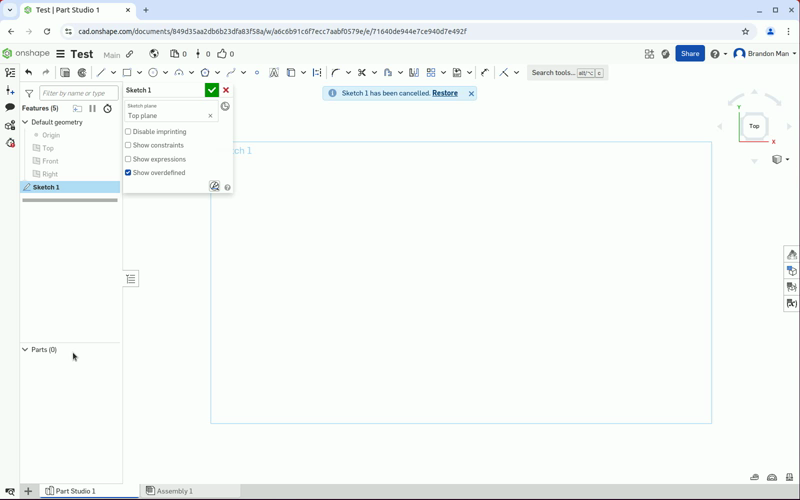
key(c)
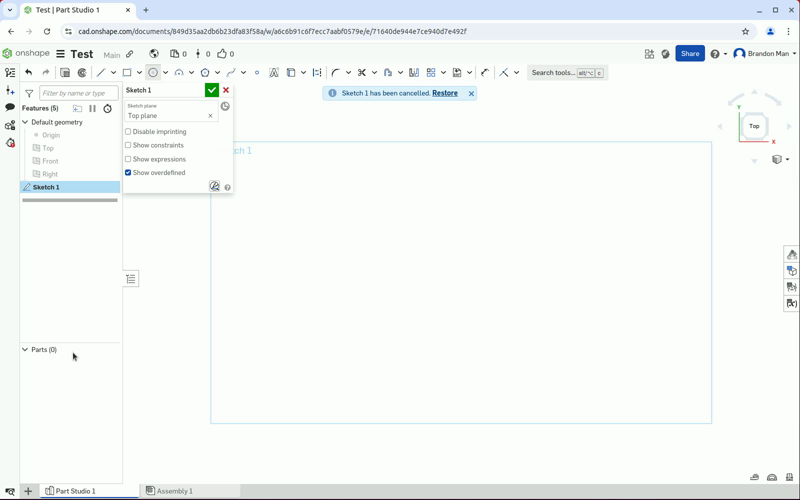
key_down(shift)
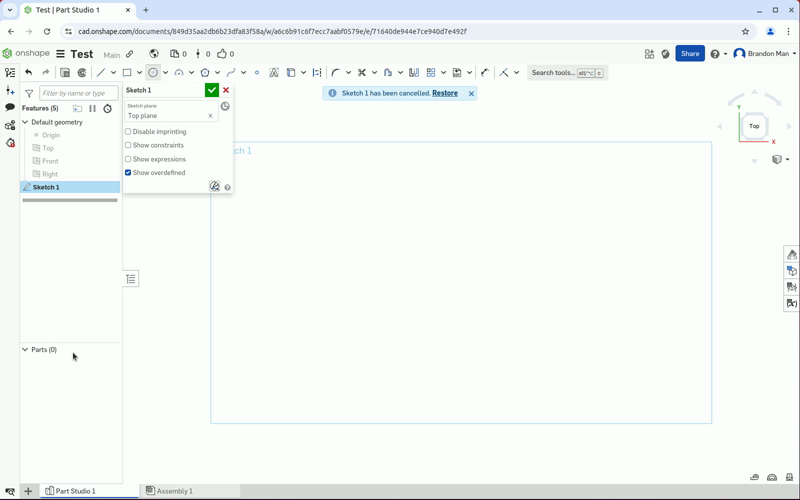
mouse_move(461, 282)
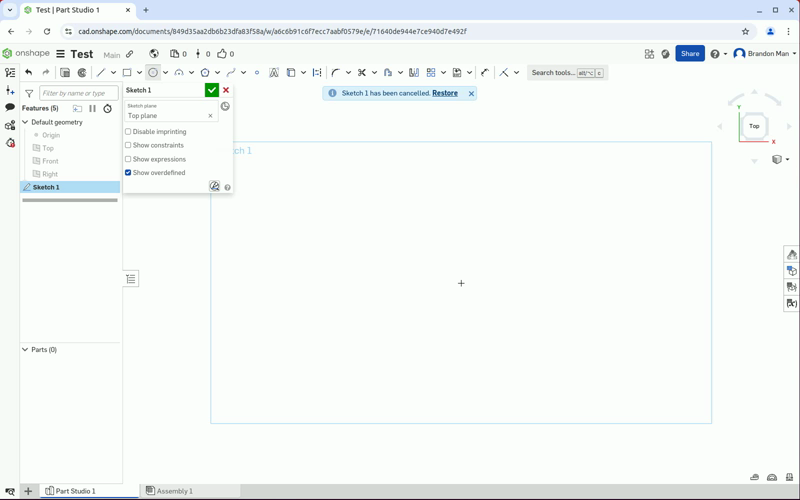
click(461, 282)
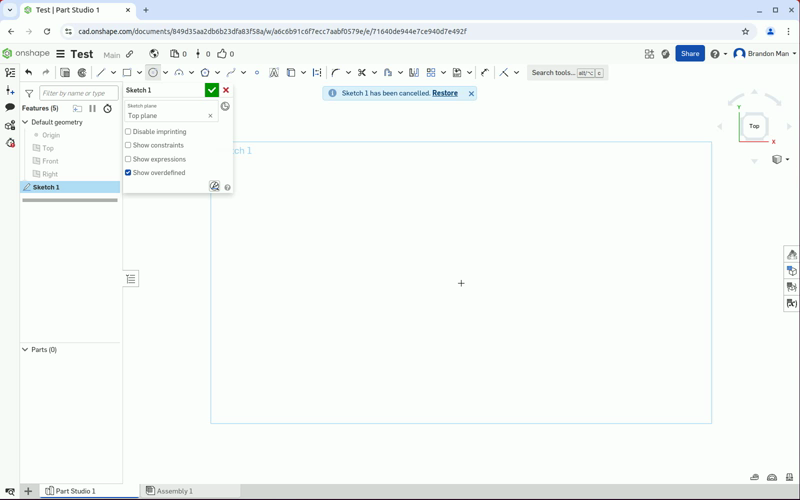
key_up(shift)
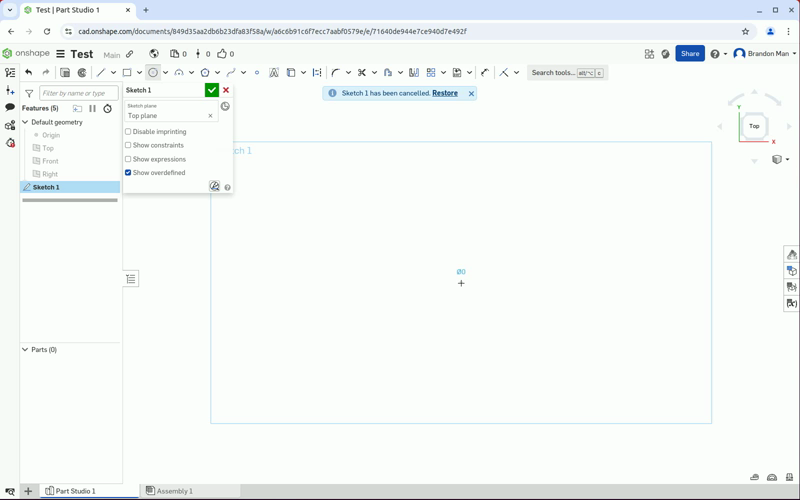
mouse_move(574, 282)
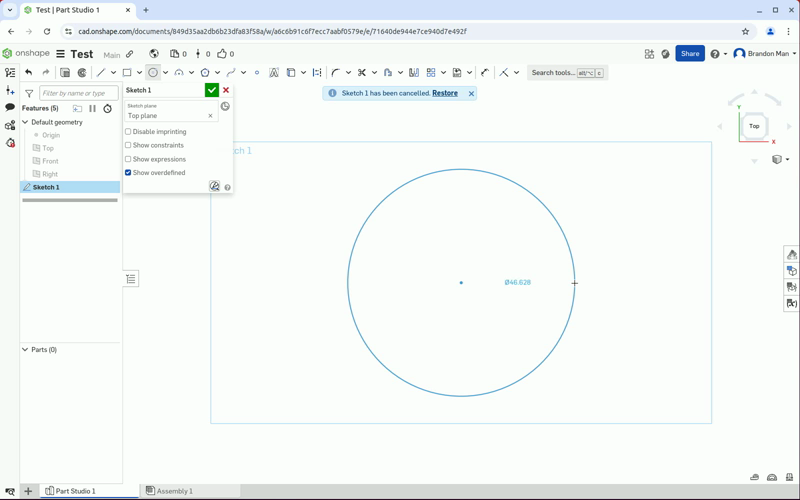
click(574, 282)
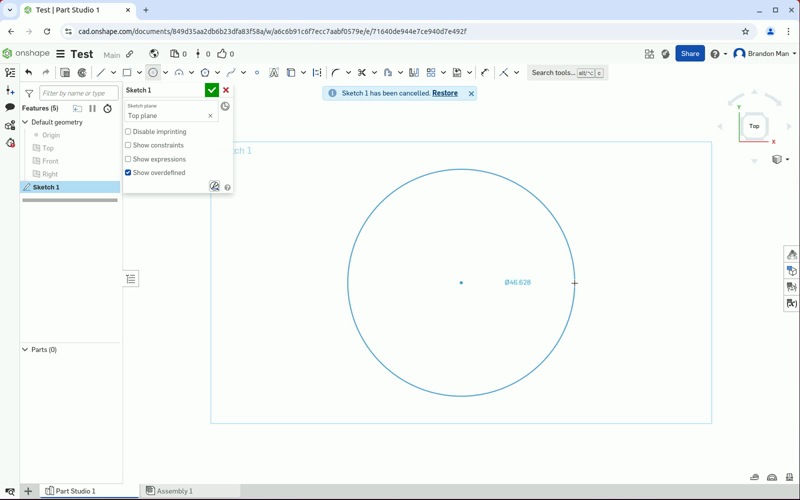
key(esc)
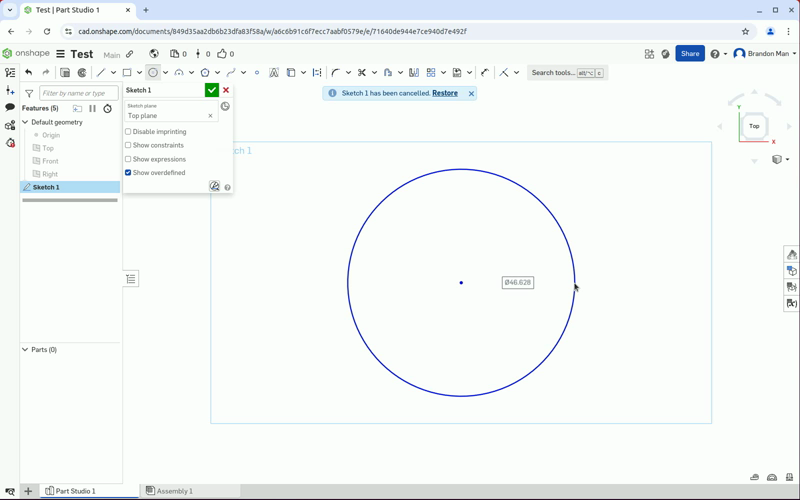
key(c)
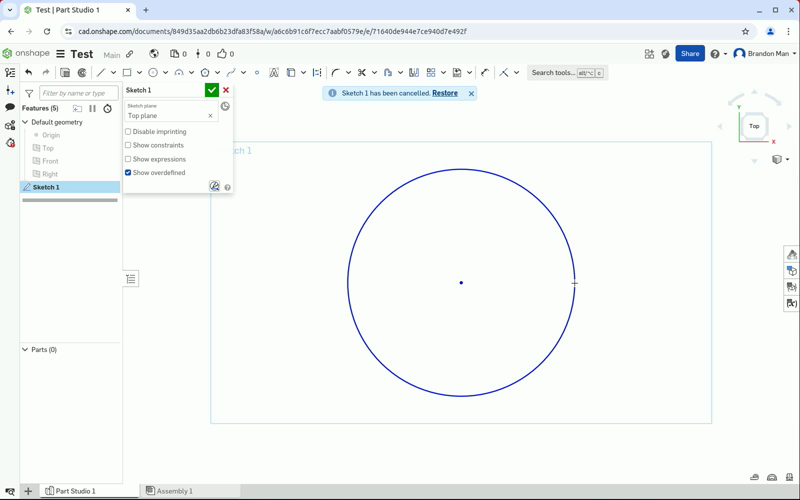
key_down(shift)
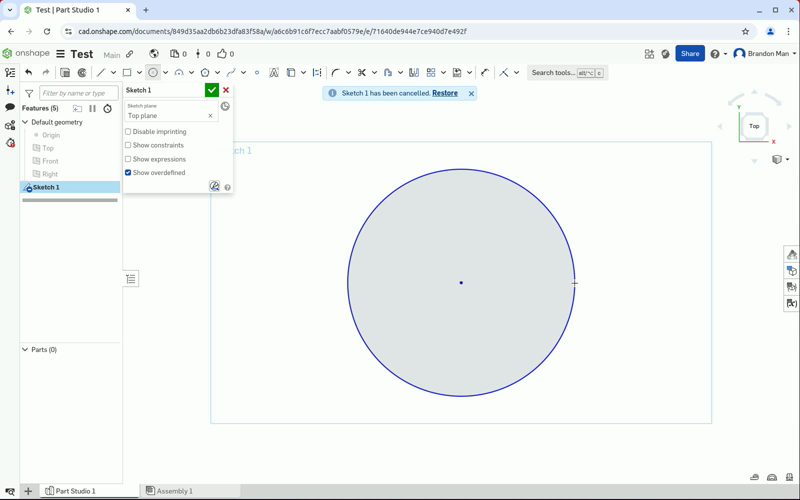
mouse_move(461, 282)
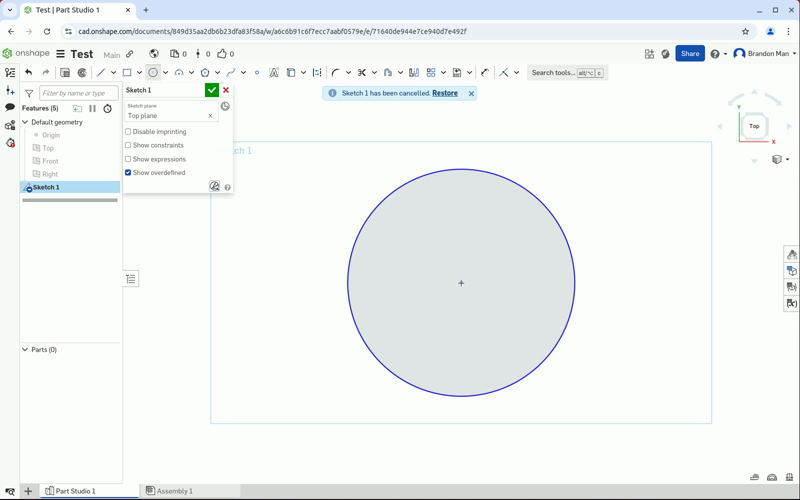
click(461, 282)
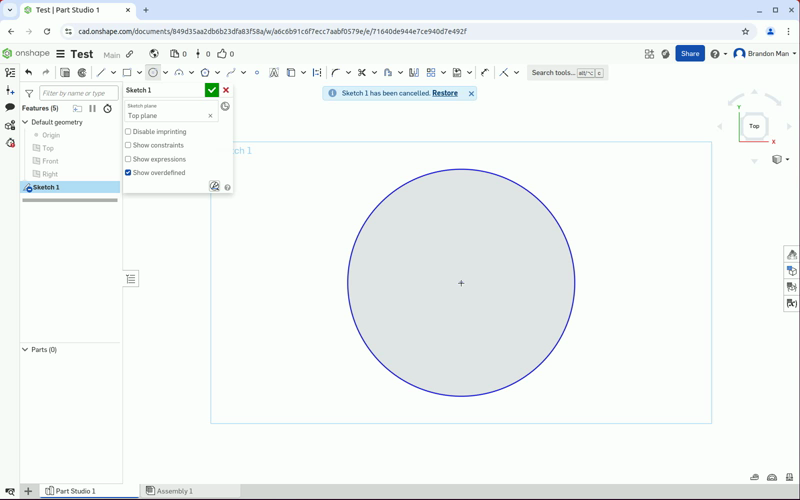
key_up(shift)
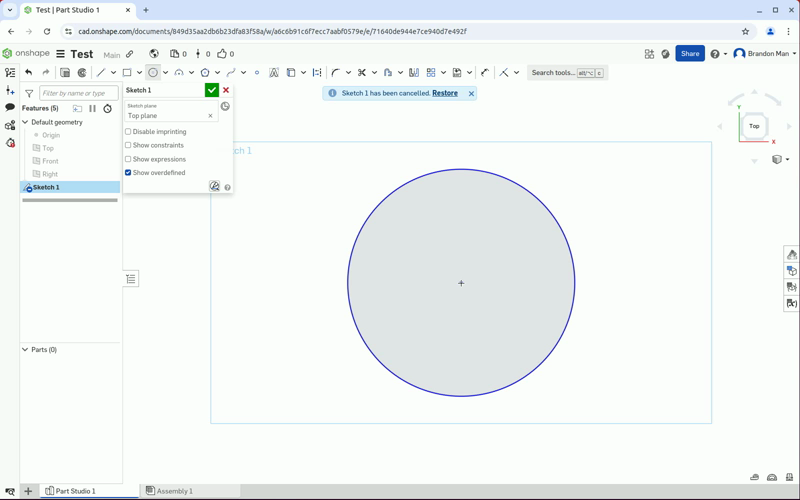
mouse_move(506, 282)
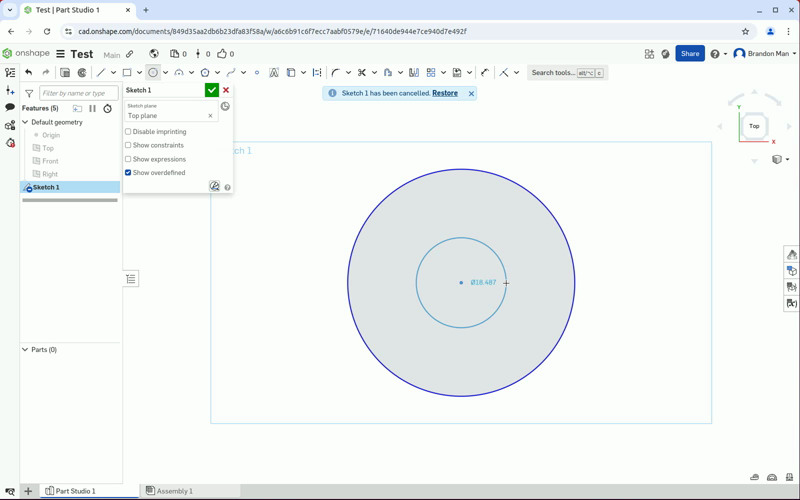
click(506, 282)
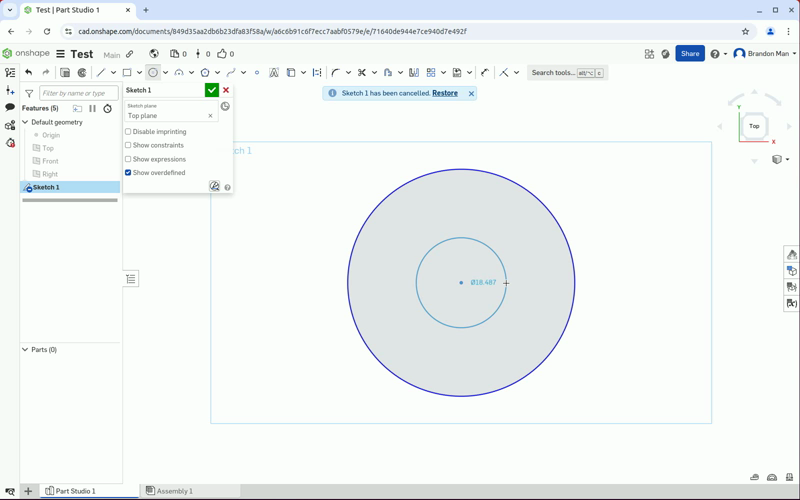
key(esc)
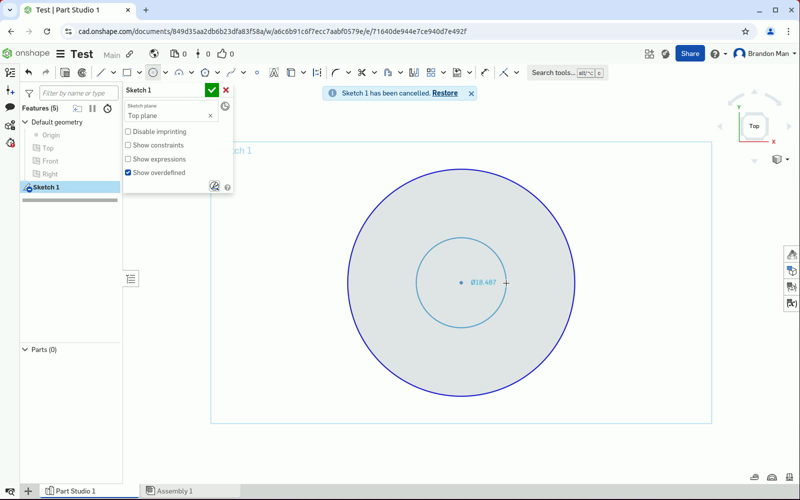
mouse_move(540, 308)
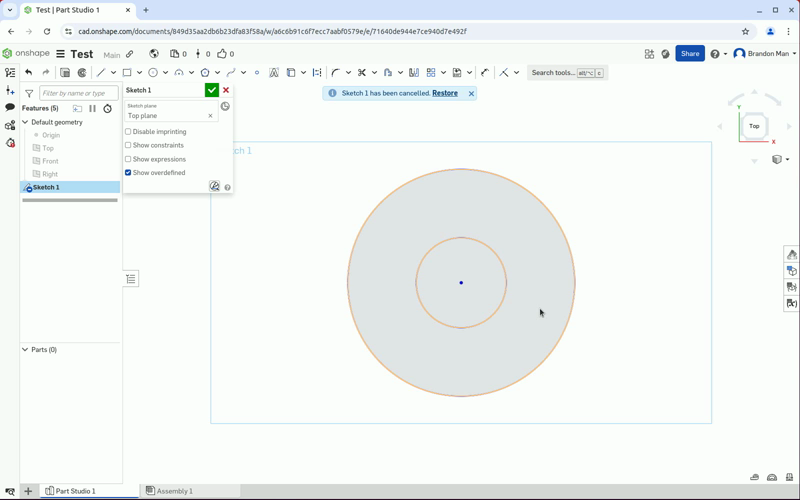
click(540, 308)
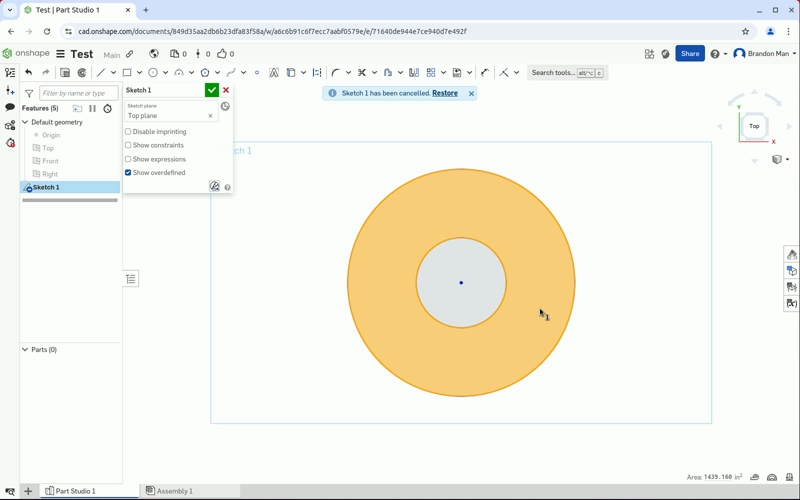
mouse_move(73, 352)
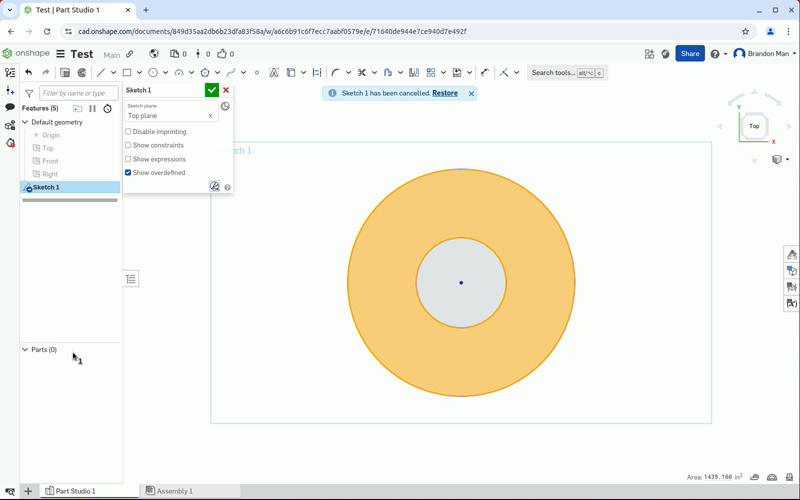
key(shift+y)
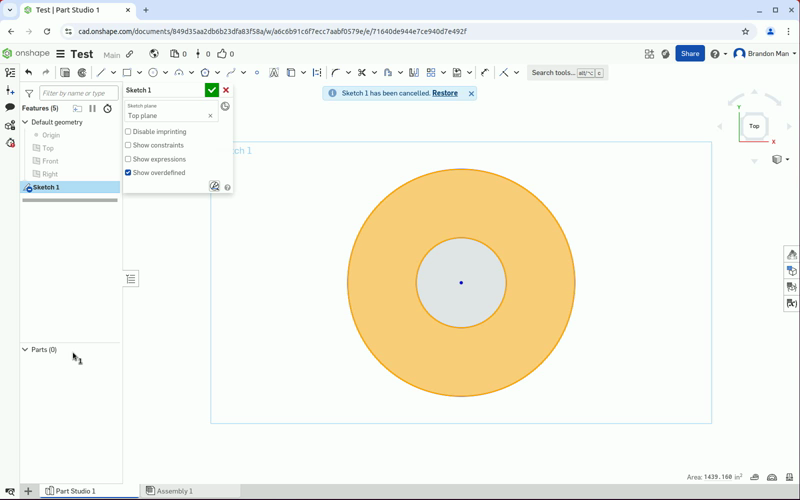
key(shift+e)
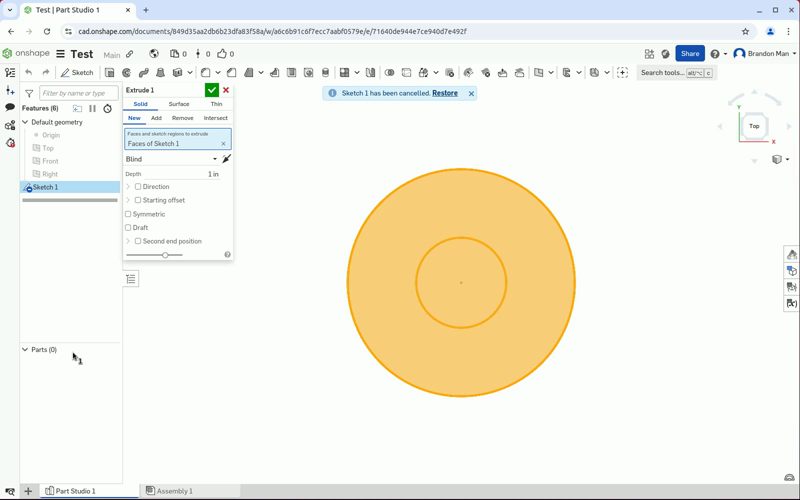
mouse_move(143, 106)
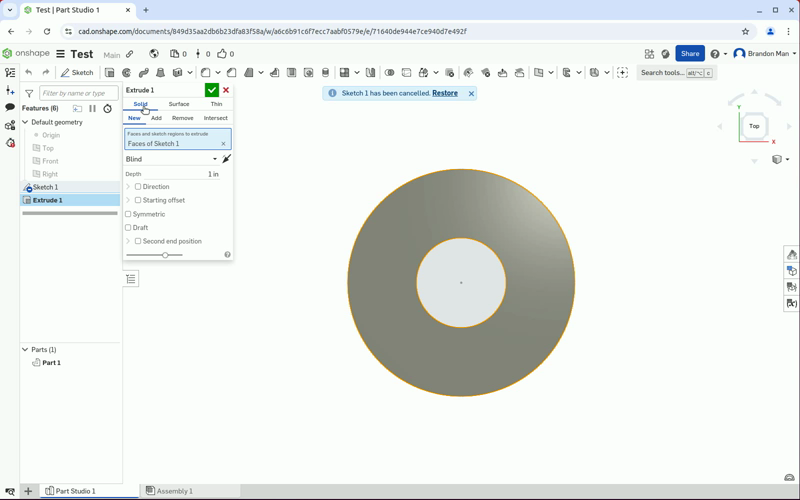
click(143, 106)
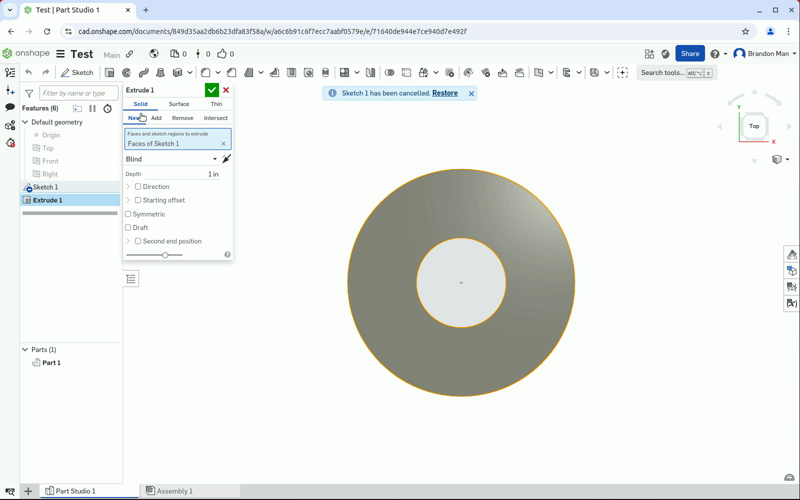
mouse_move(137, 120)
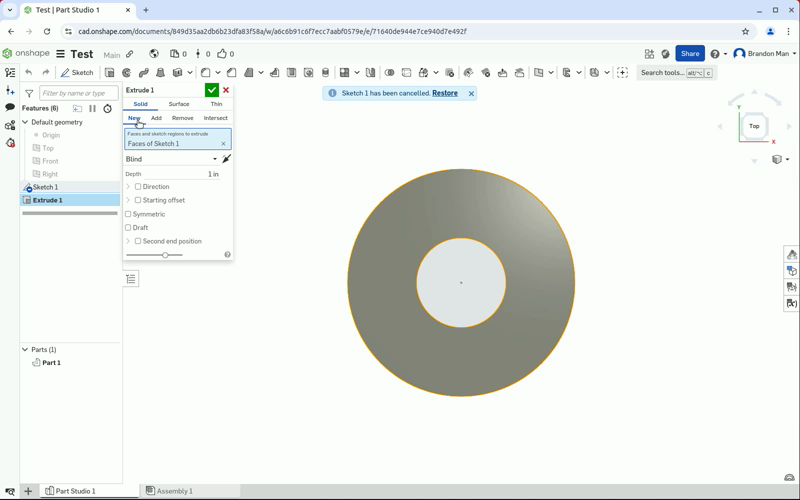
click(137, 120)
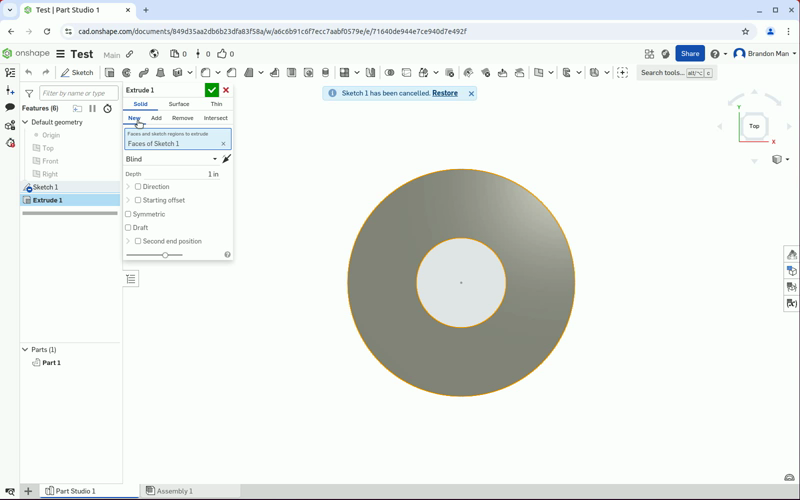
key(tab, 4)
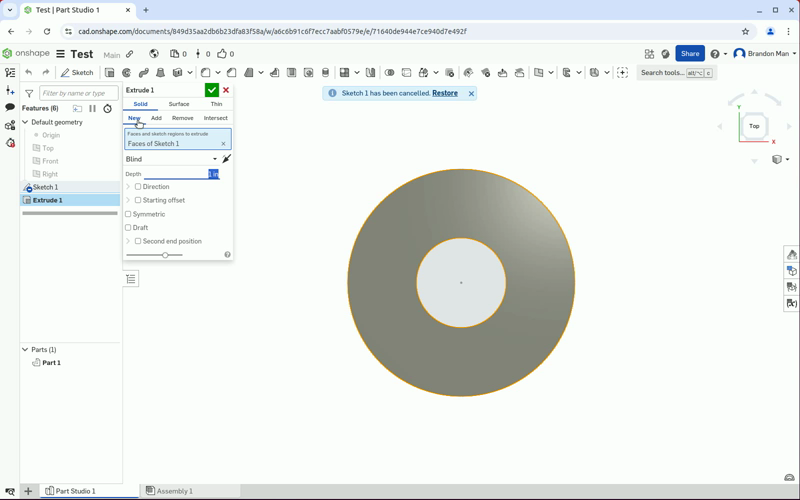
text(2.889)
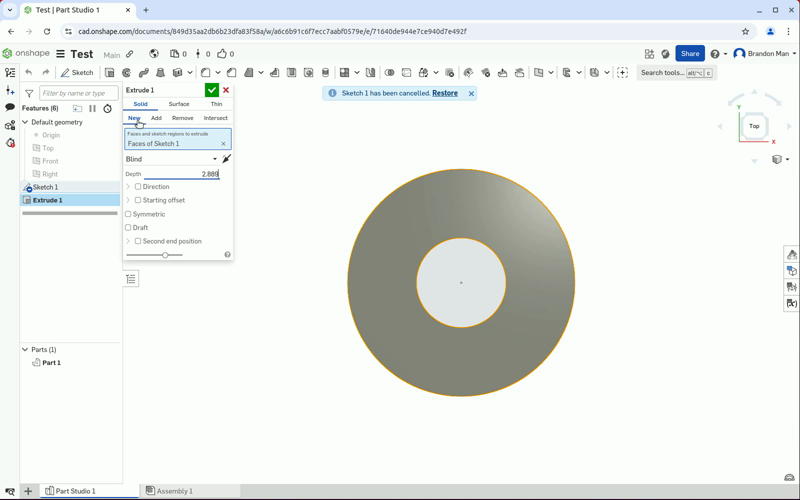
key(enter)
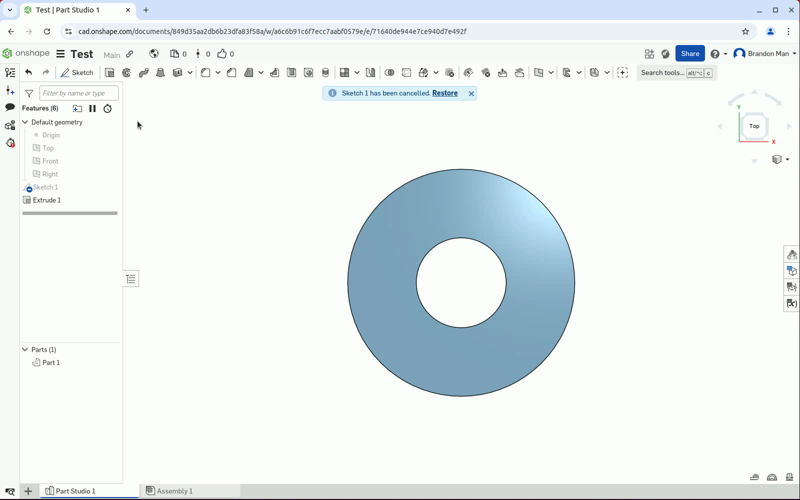
key(shift+h)
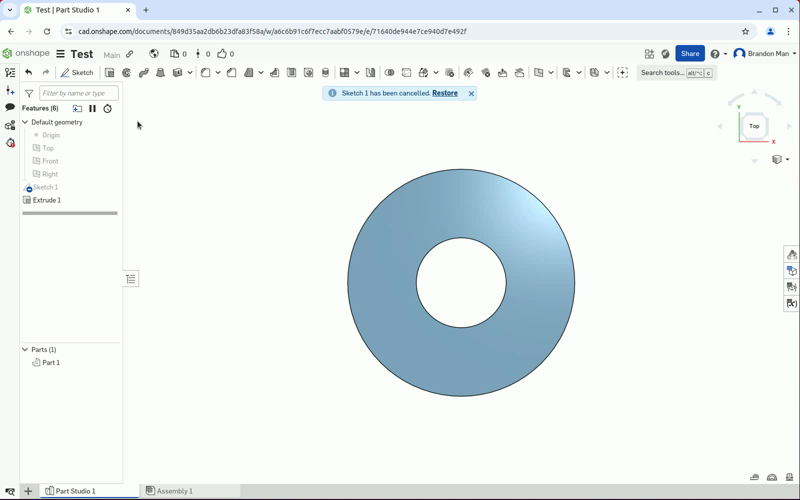
key(shift+h)
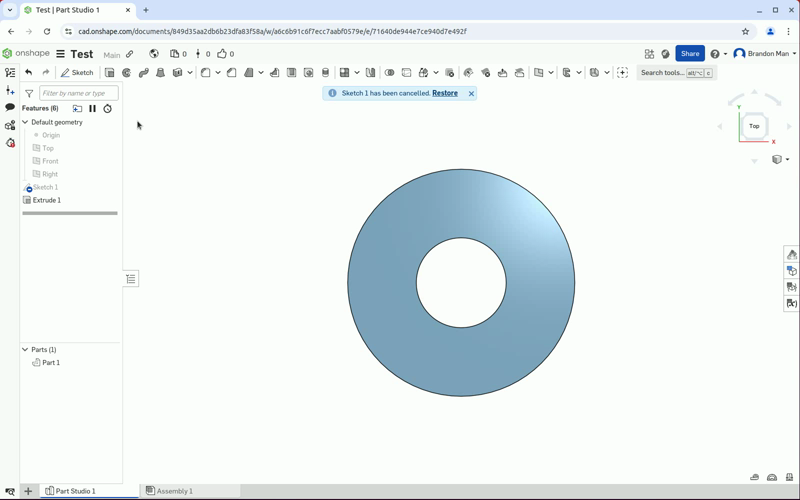
mouse_move(73, 189)
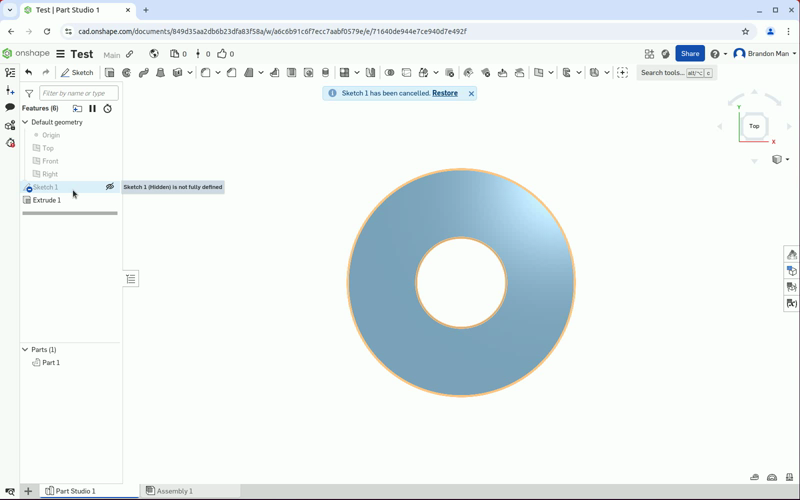
click(73, 189)
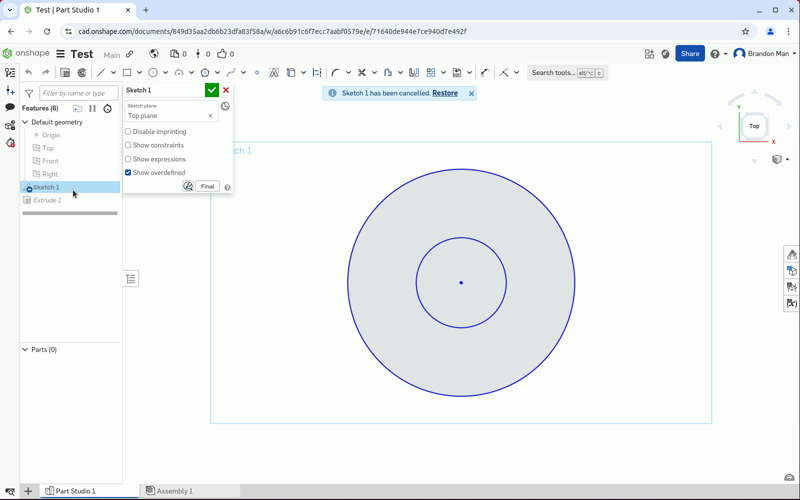
mouse_move(229, 92)
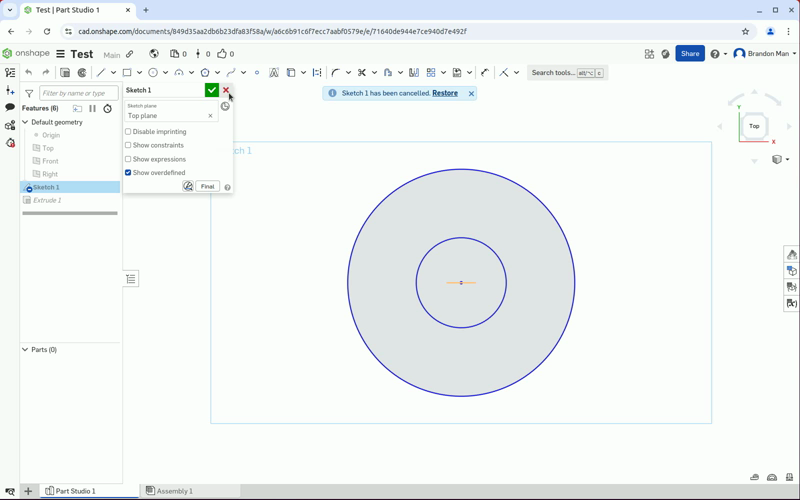
click(229, 92)
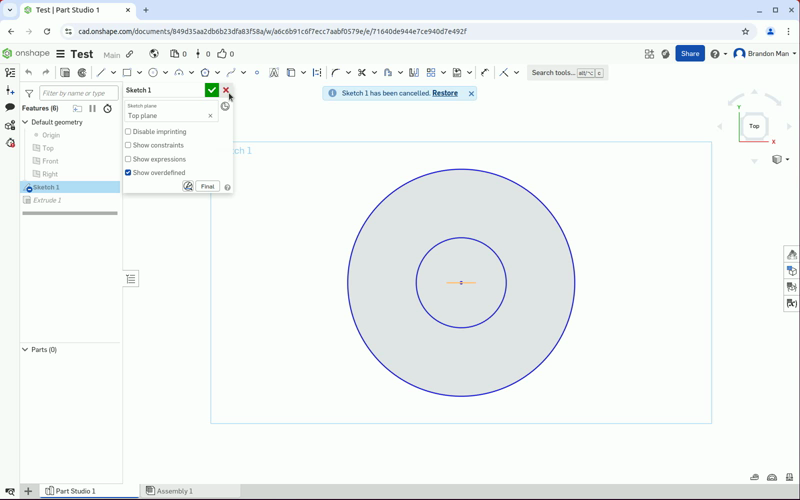
key(shift+s)
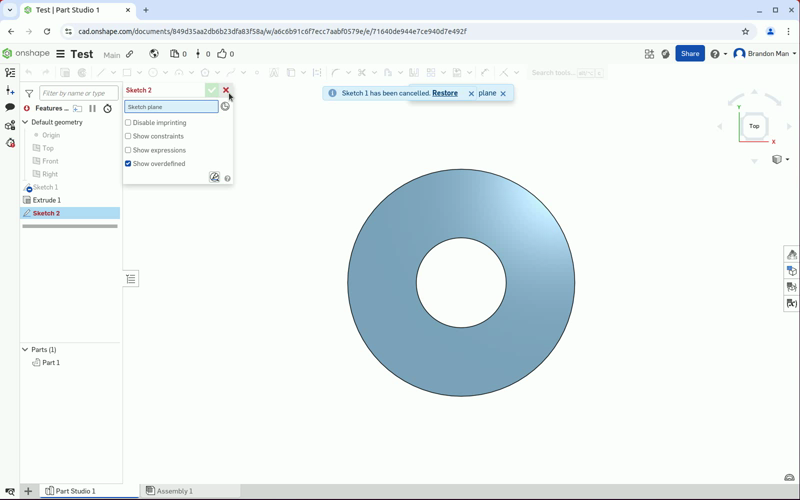
mouse_move(73, 150)
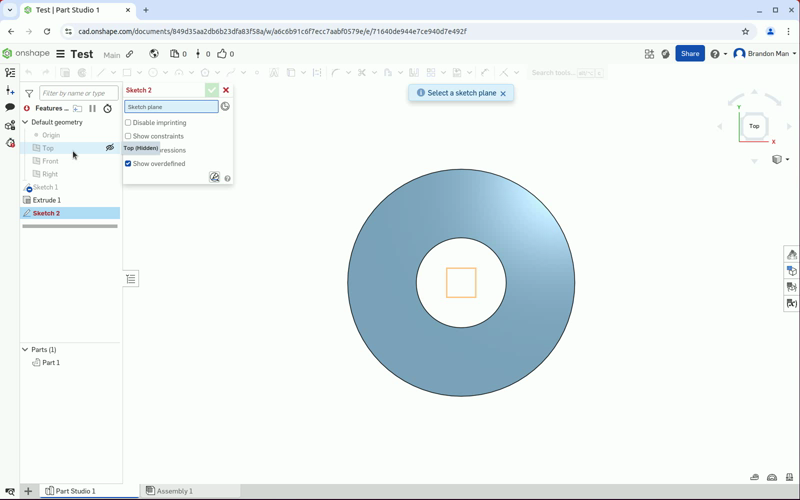
click(73, 150)
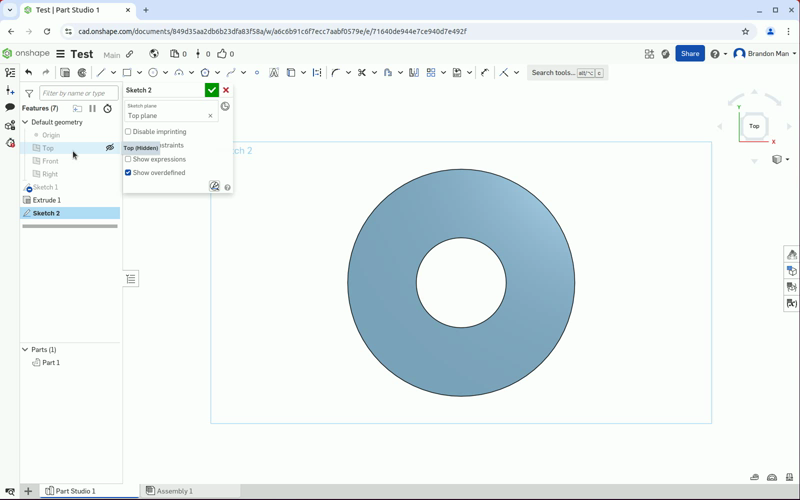
mouse_move(73, 352)
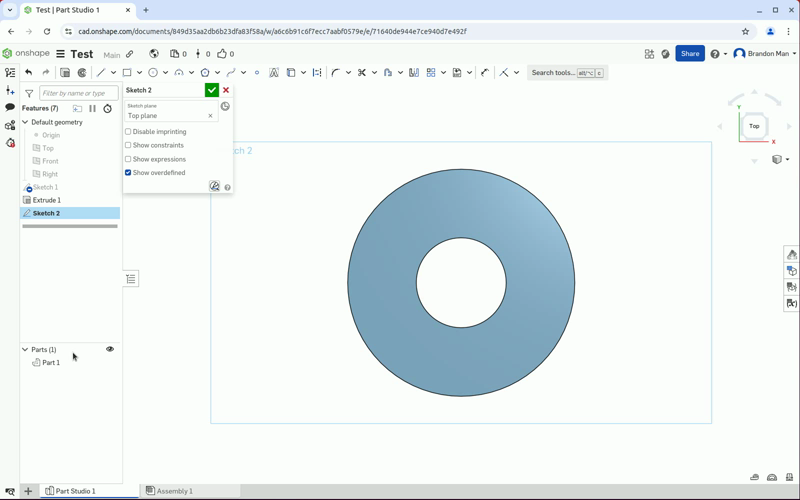
key(y)
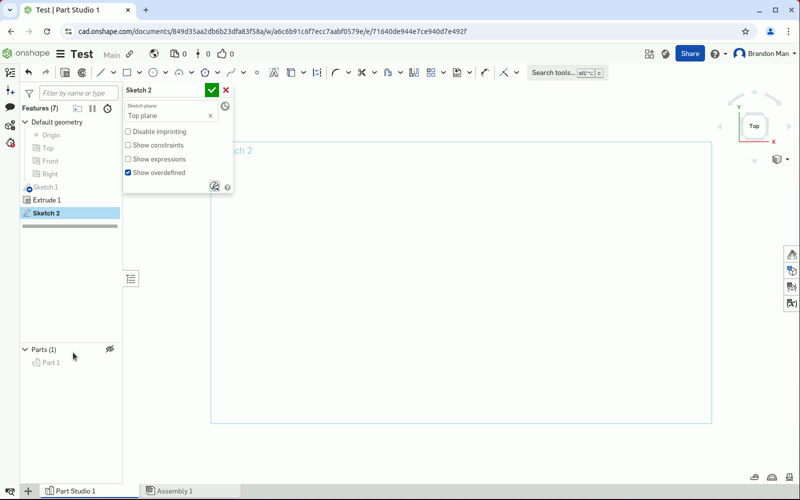
key(c)
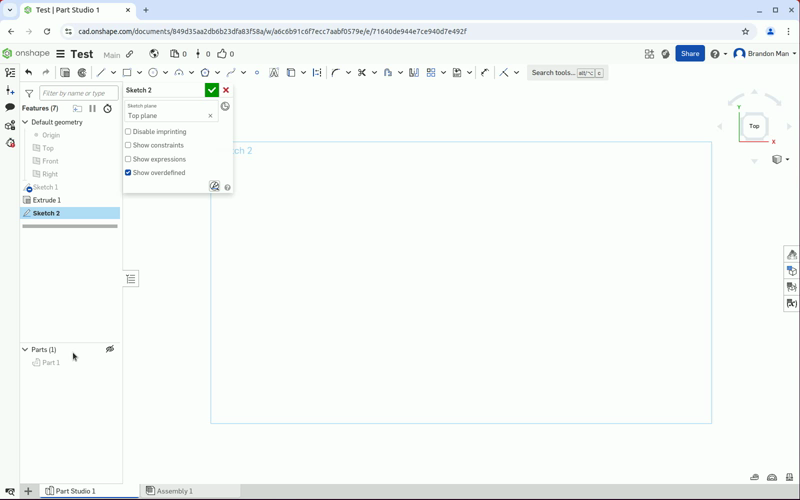
key_down(shift)
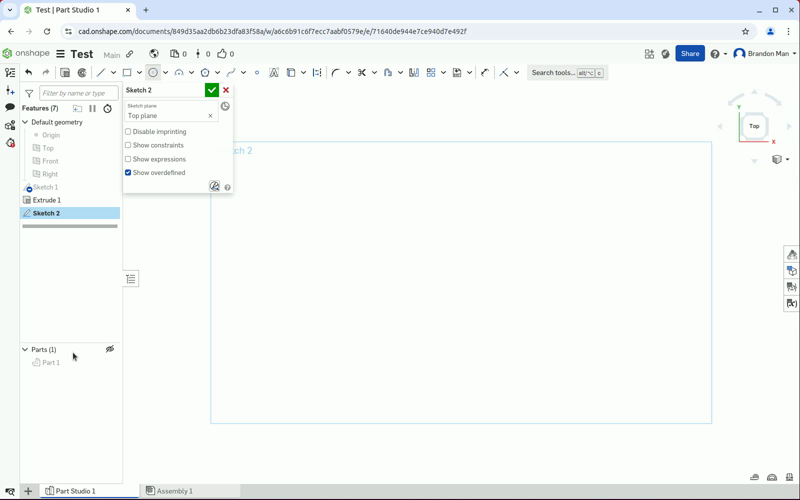
mouse_move(461, 282)
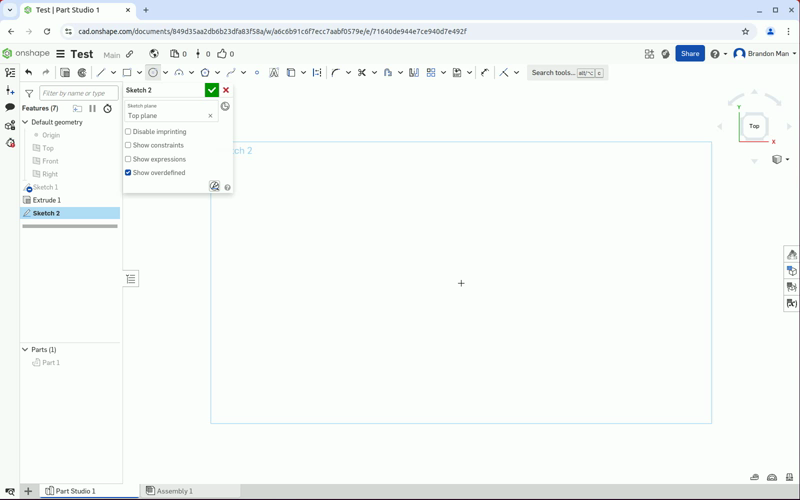
click(461, 282)
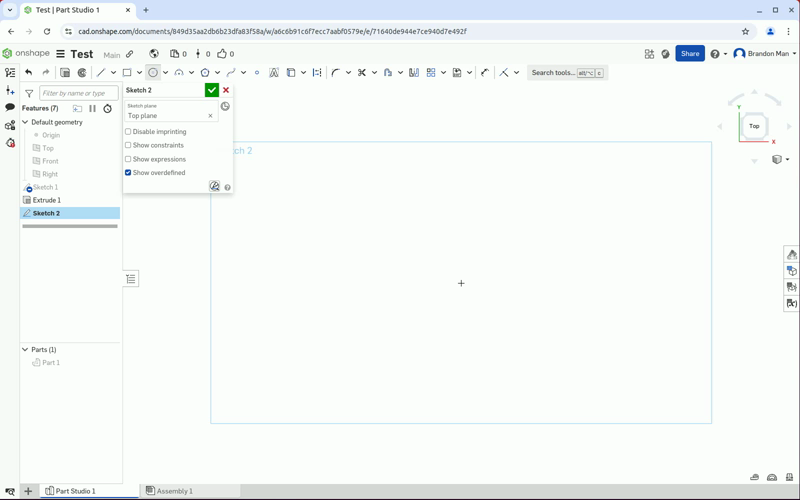
key_up(shift)
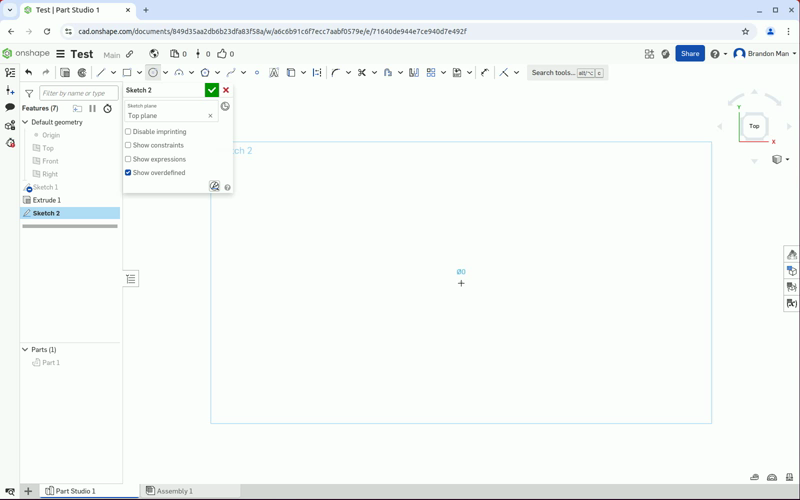
mouse_move(574, 282)
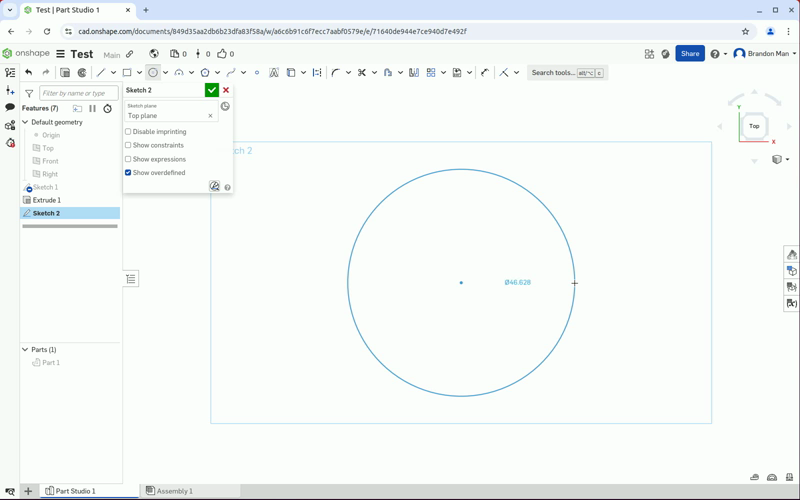
click(574, 282)
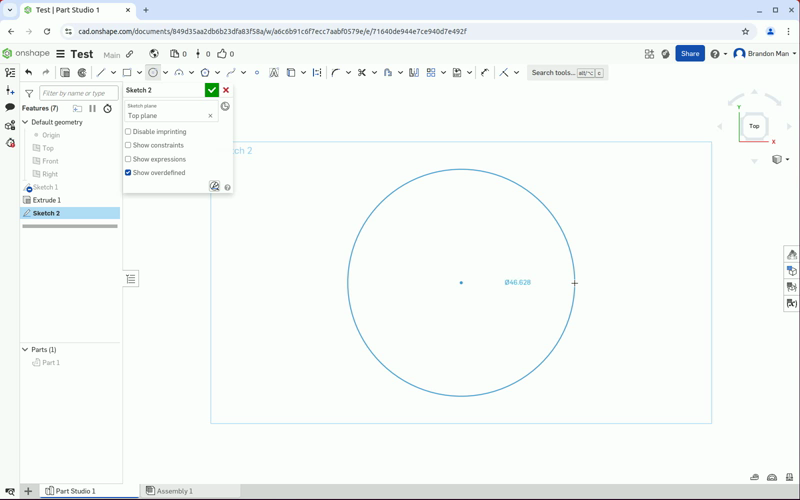
key(esc)
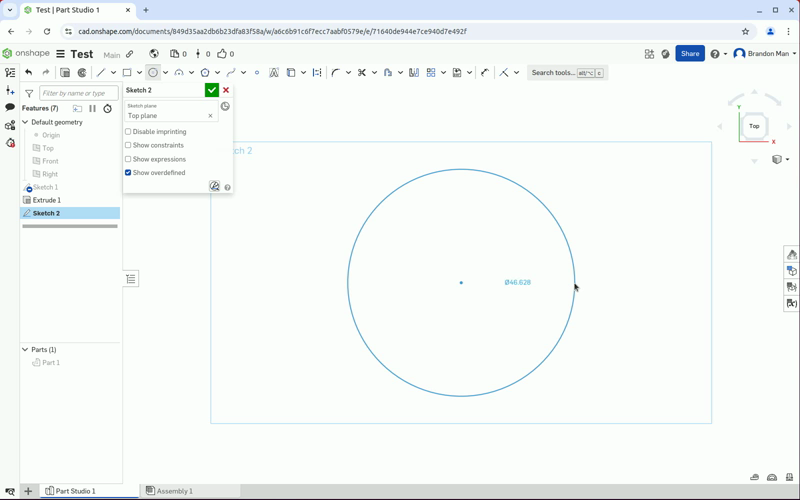
key(c)
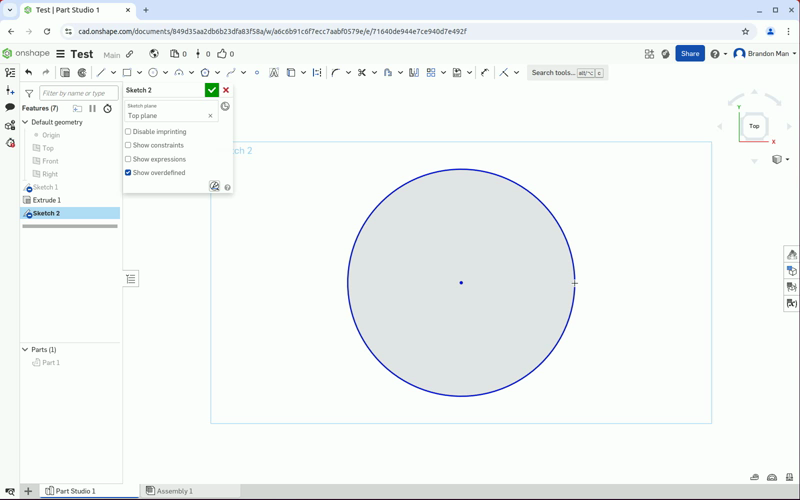
key_down(shift)
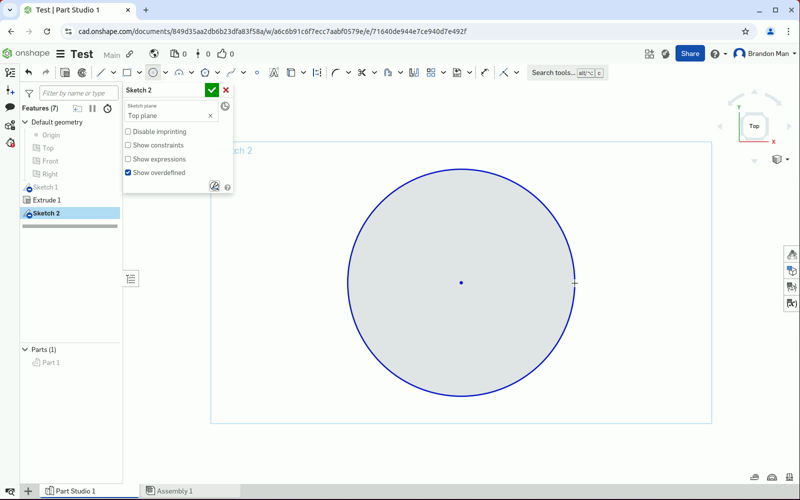
mouse_move(461, 282)
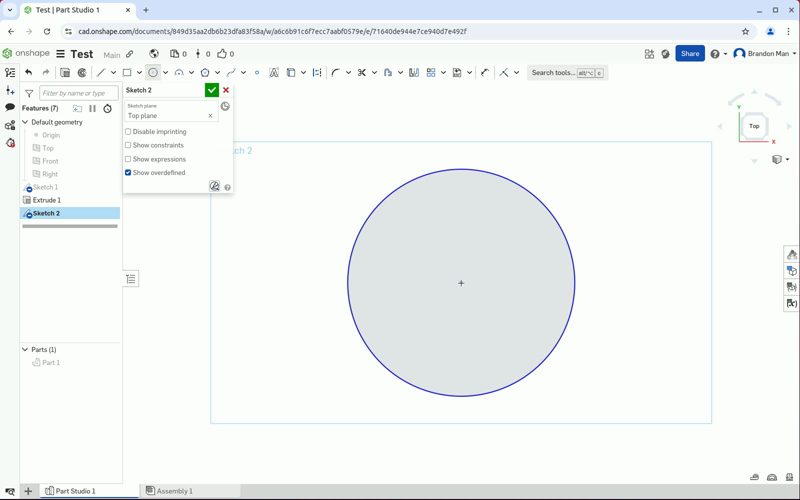
click(461, 282)
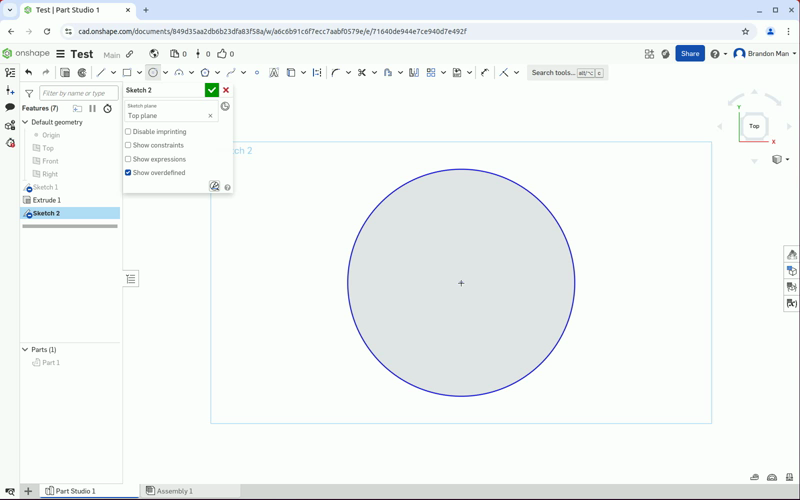
key_up(shift)
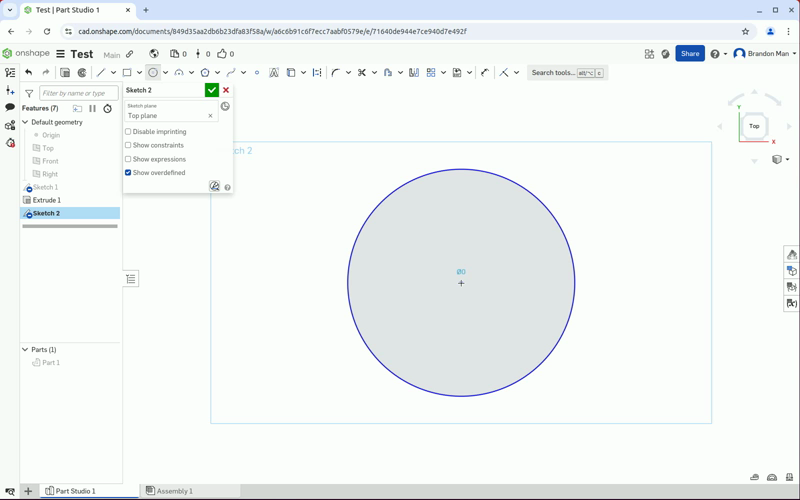
mouse_move(506, 282)
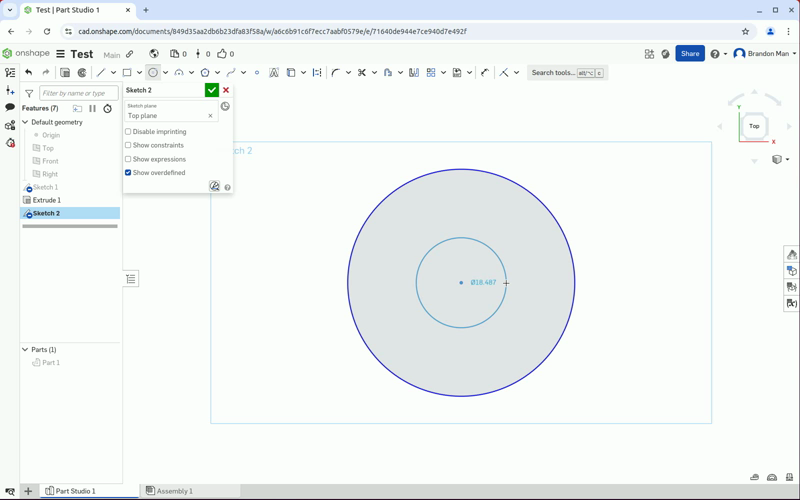
click(506, 282)
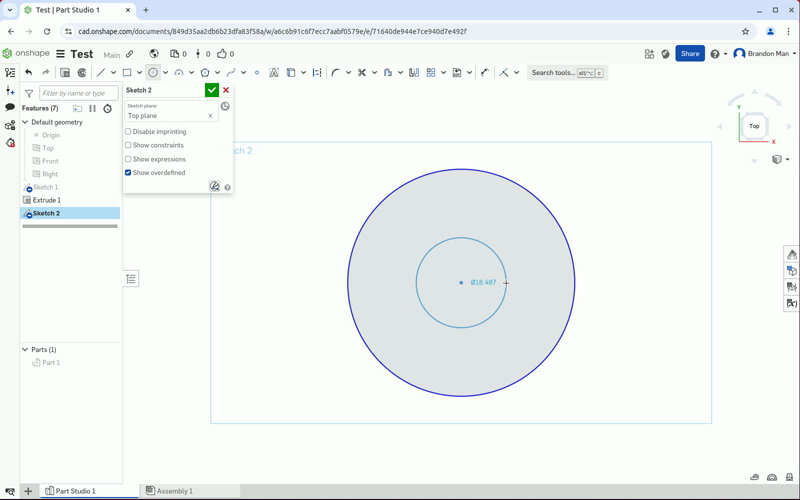
key(esc)
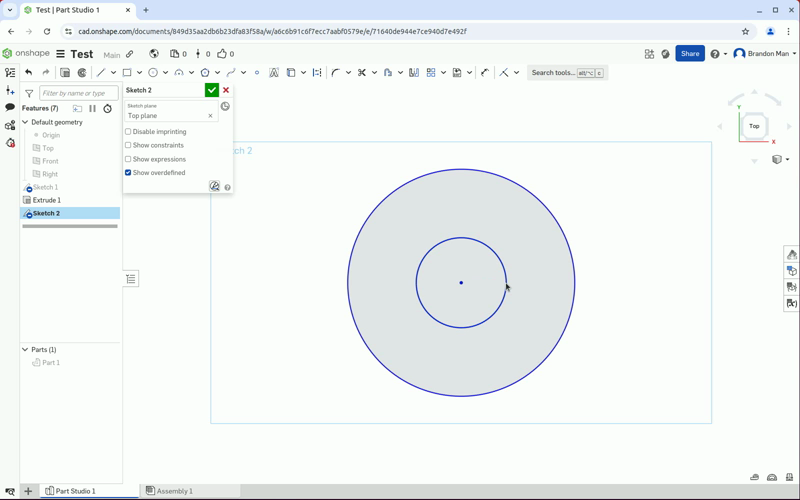
mouse_move(383, 268)
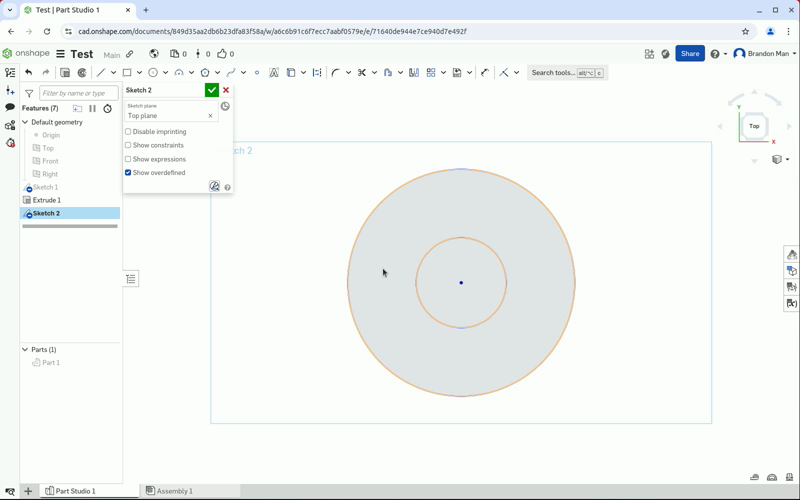
click(383, 268)
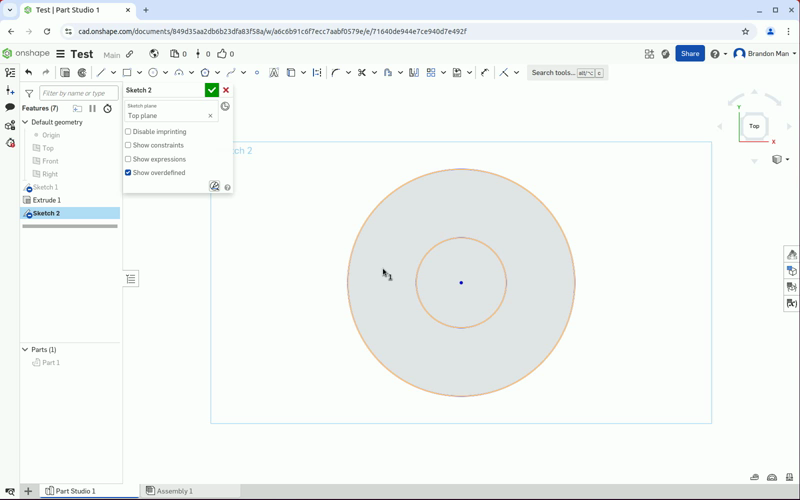
mouse_move(73, 352)
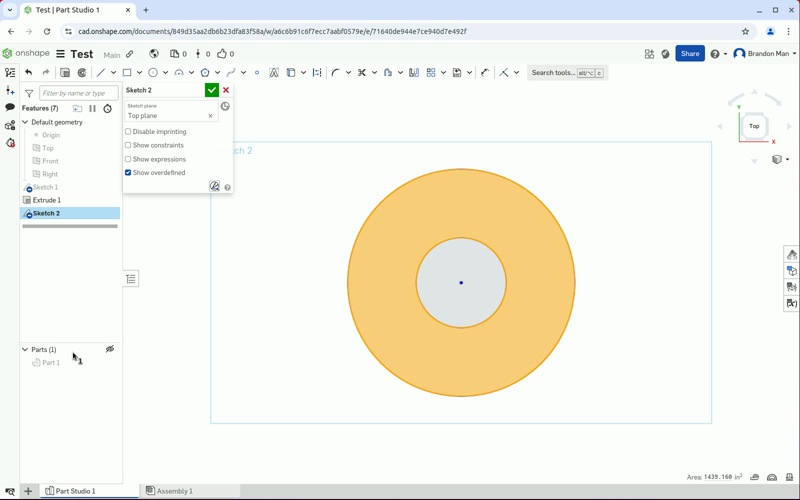
key(shift+y)
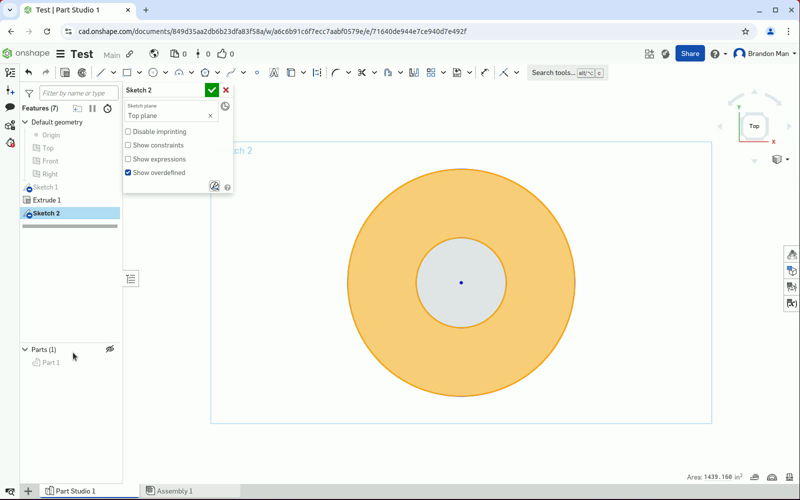
key(shift+e)
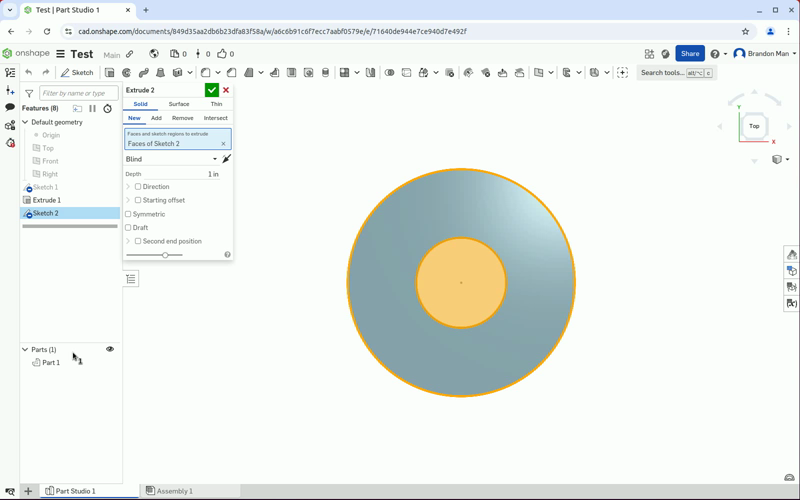
mouse_move(143, 106)
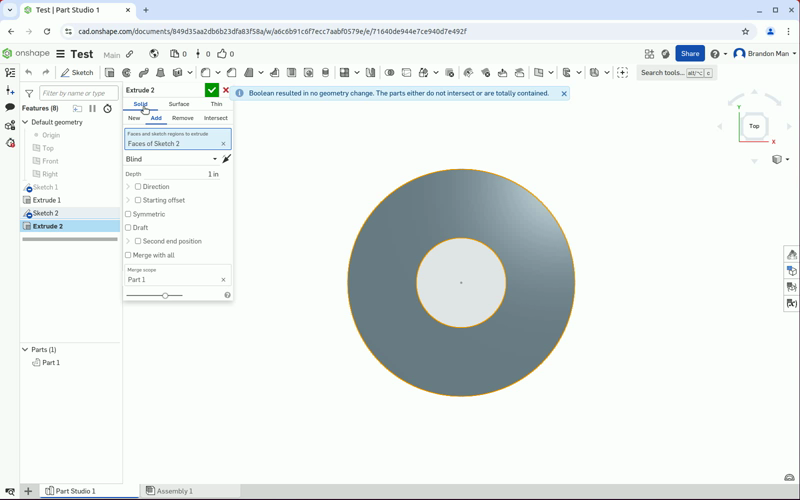
click(143, 106)
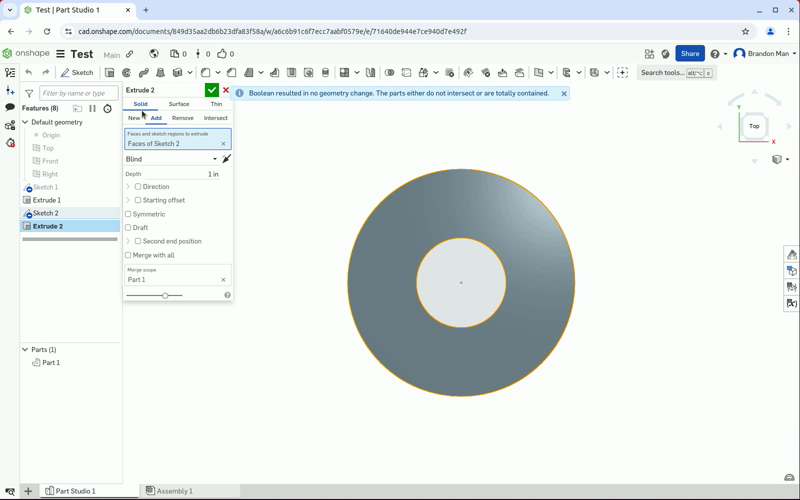
mouse_move(137, 120)
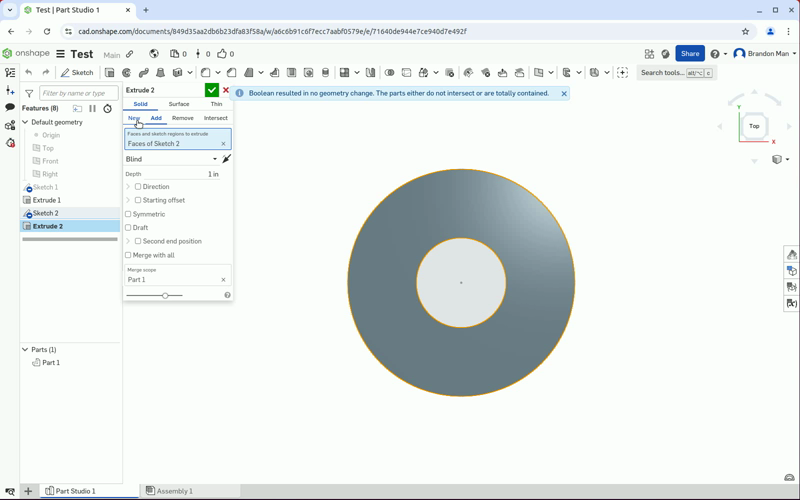
click(137, 120)
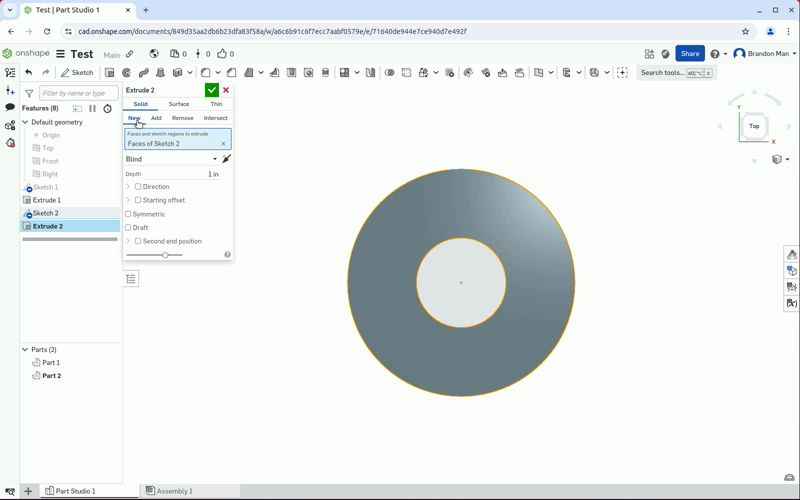
key(tab, 4)
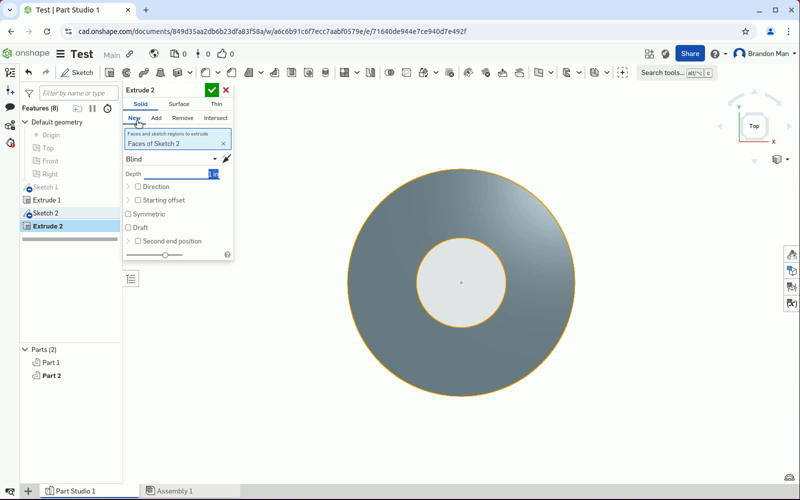
text(2.889)
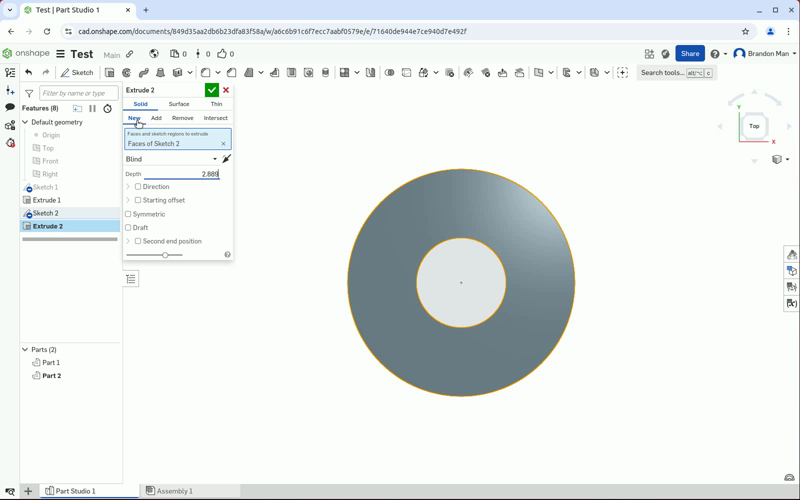
key(enter)
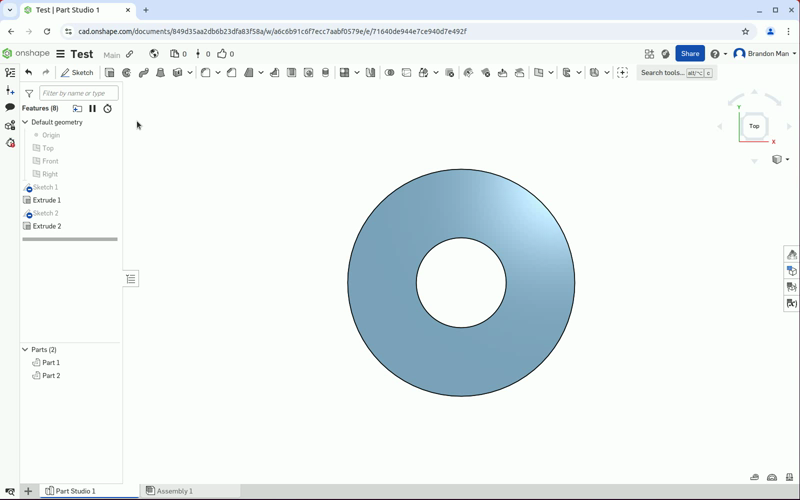
key(shift+h)
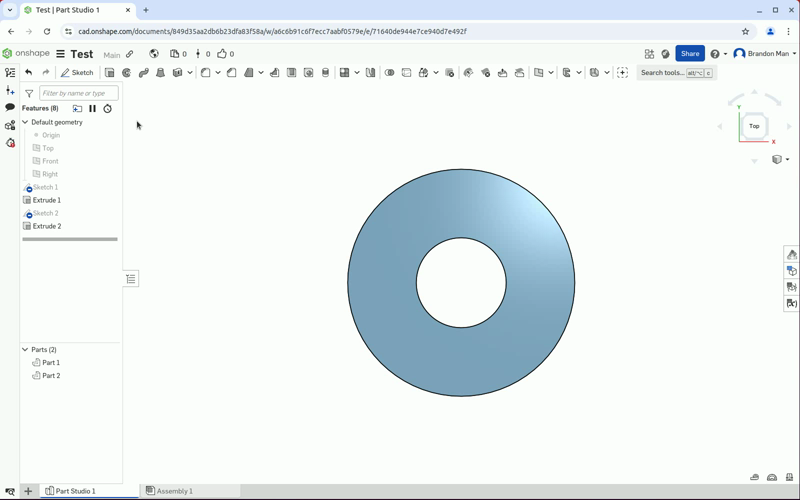
key(shift+h)
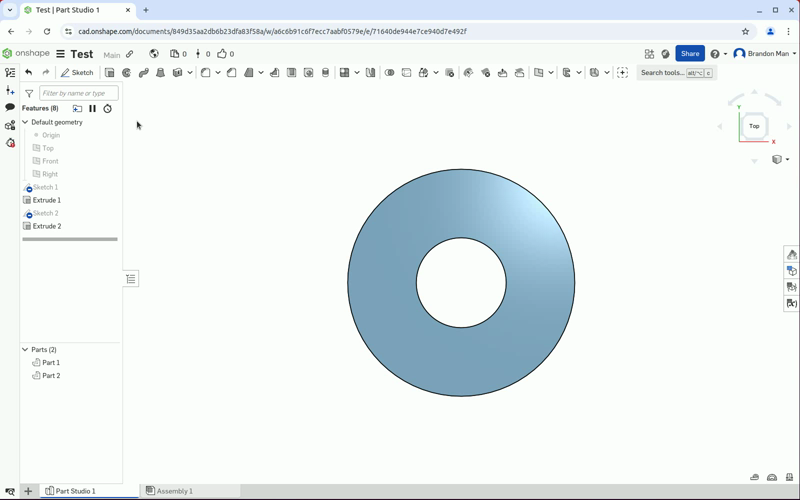
mouse_move(73, 189)
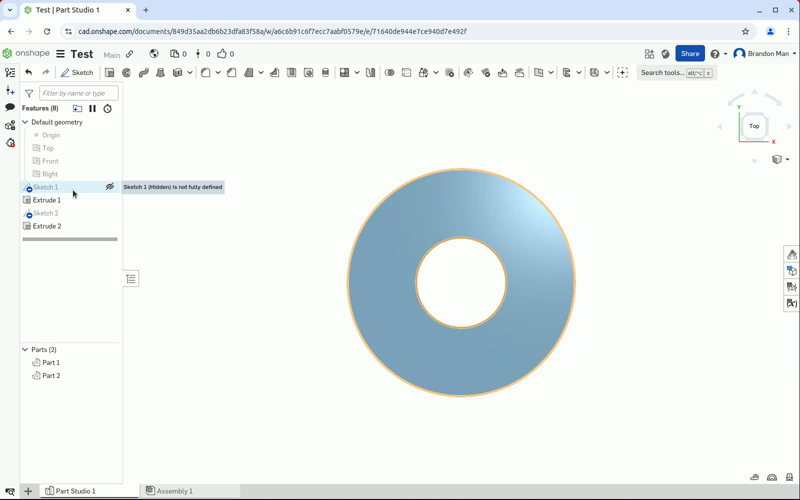
click(73, 189)
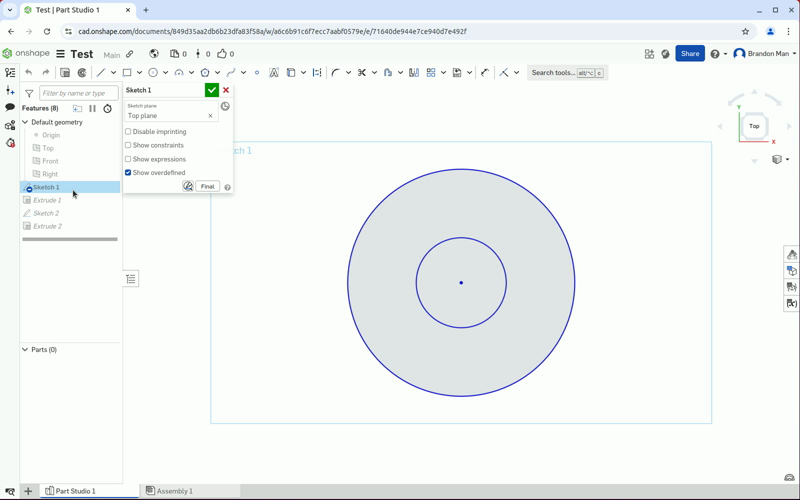
mouse_move(229, 92)
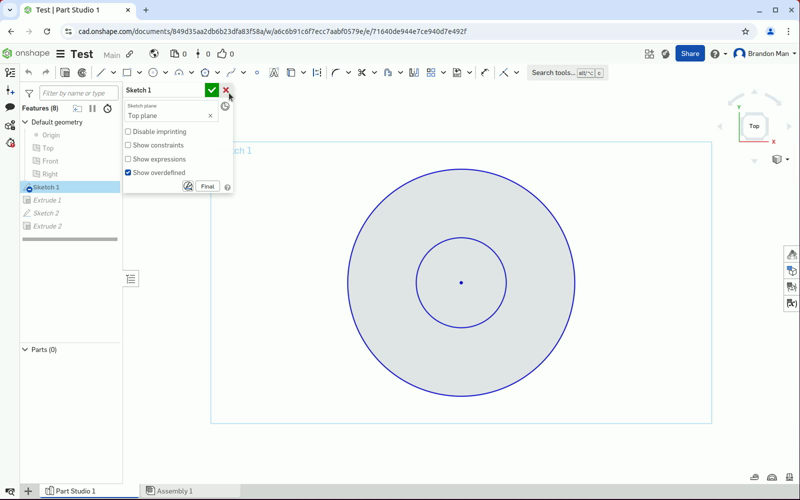
click(229, 92)
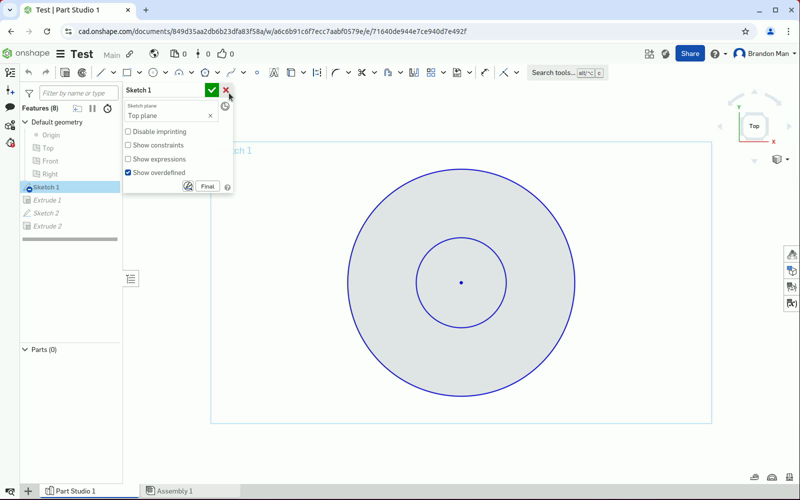
key(shift+s)
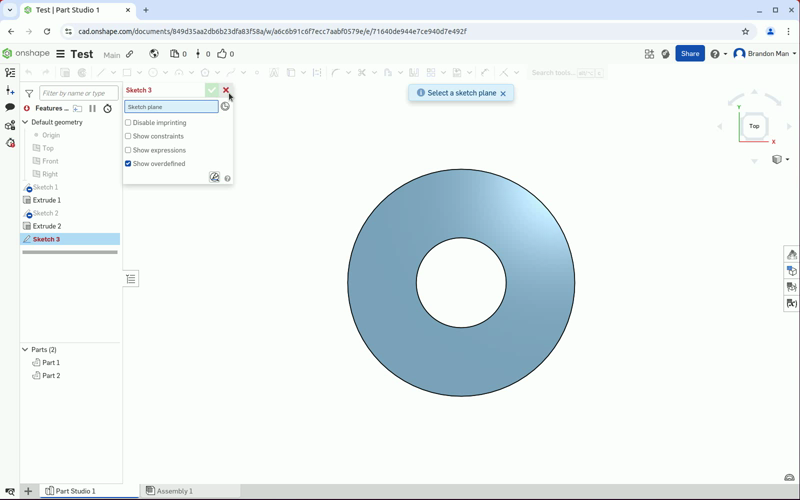
mouse_move(73, 150)
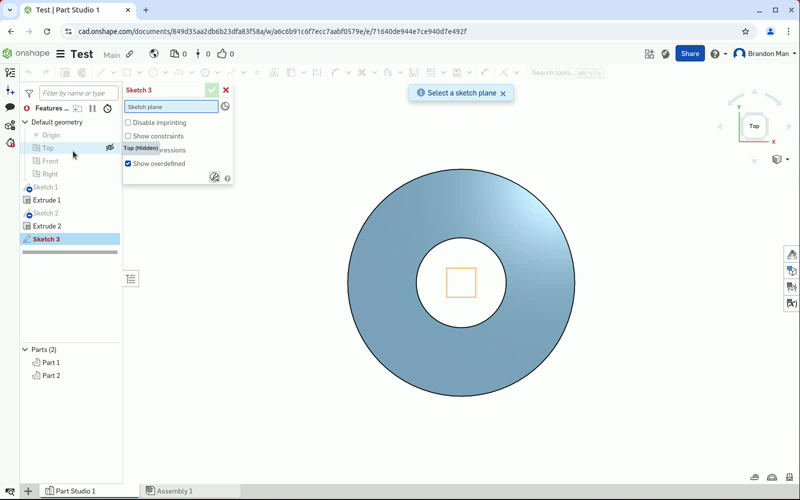
click(73, 150)
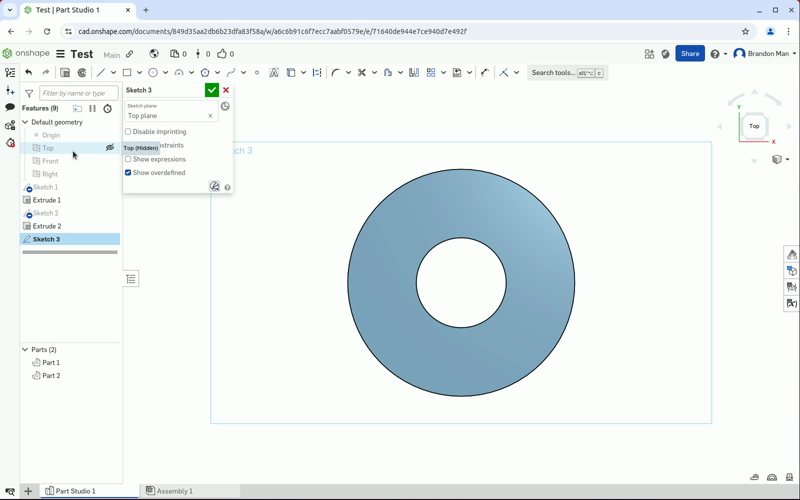
mouse_move(73, 352)
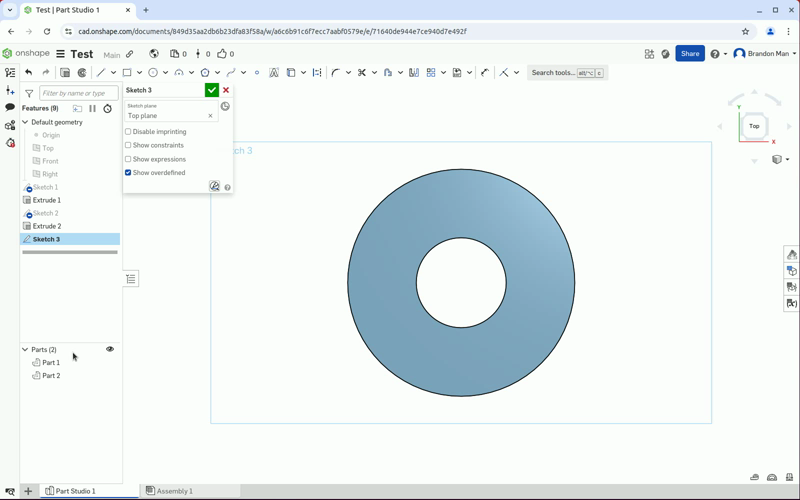
key(y)
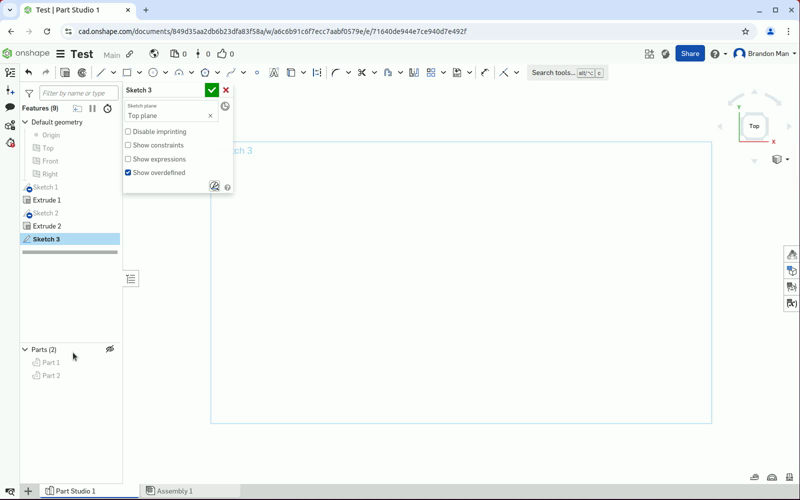
key(c)
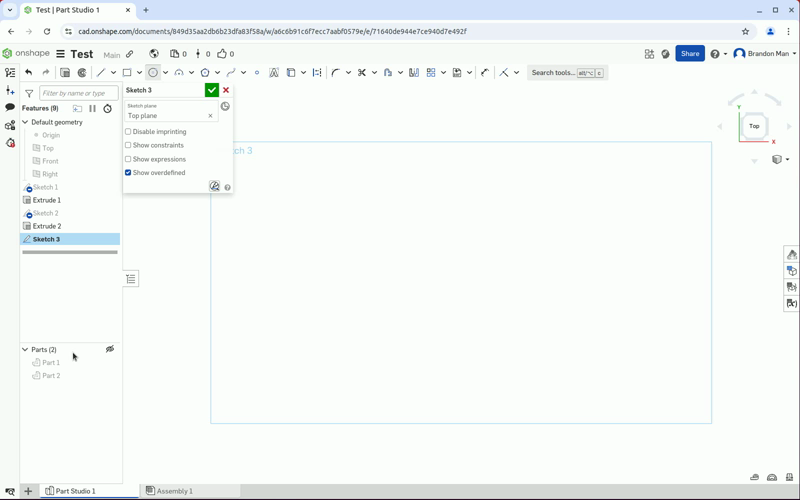
key_down(shift)
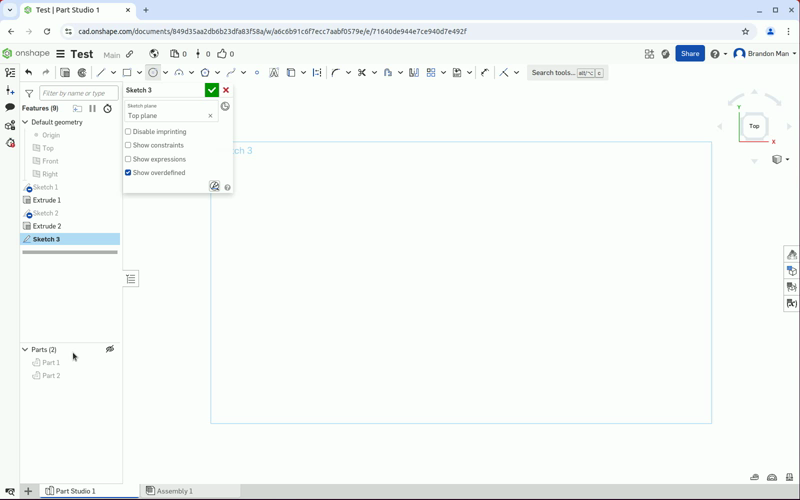
mouse_move(461, 282)
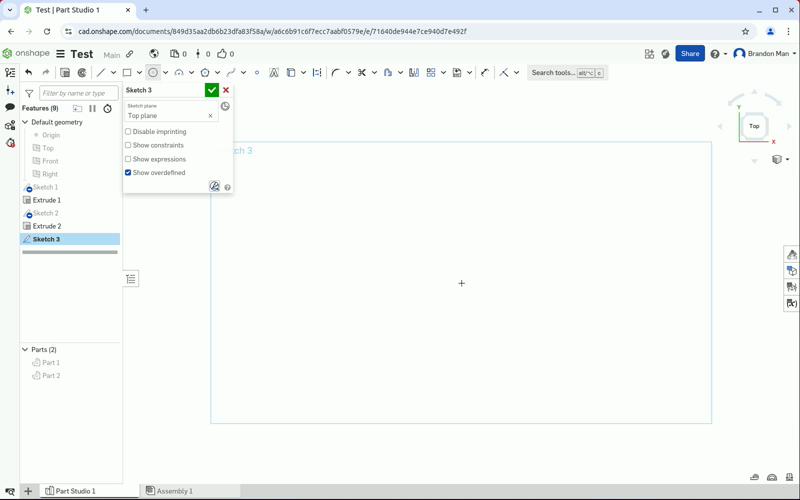
click(461, 282)
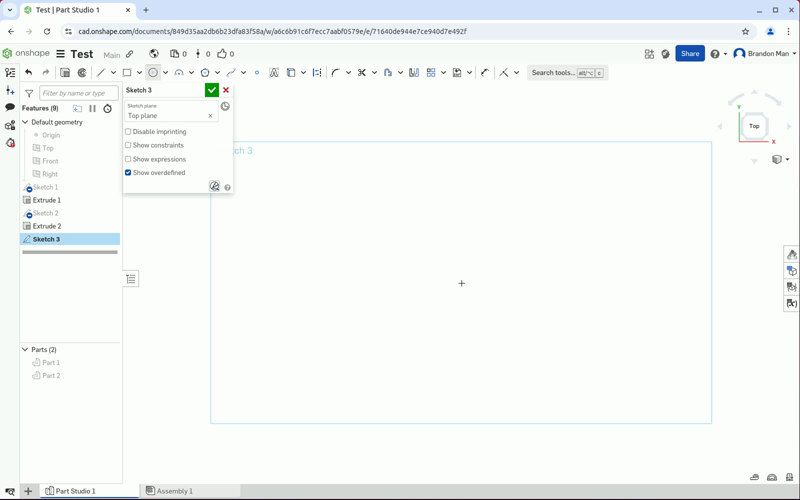
key_up(shift)
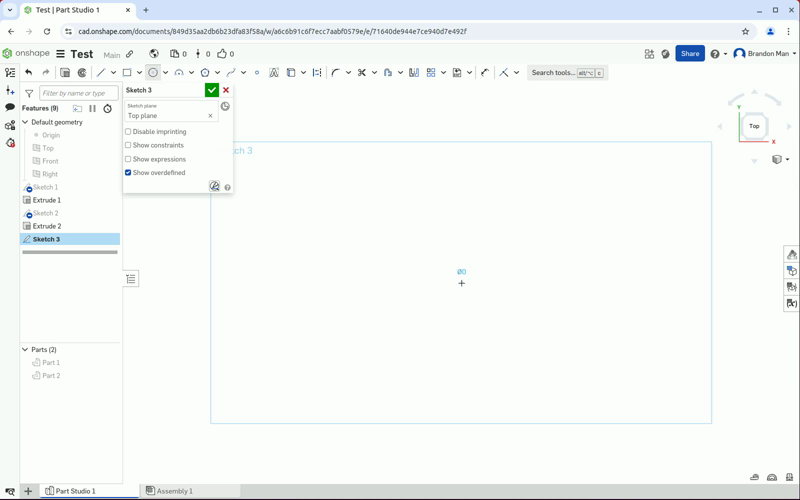
mouse_move(507, 282)
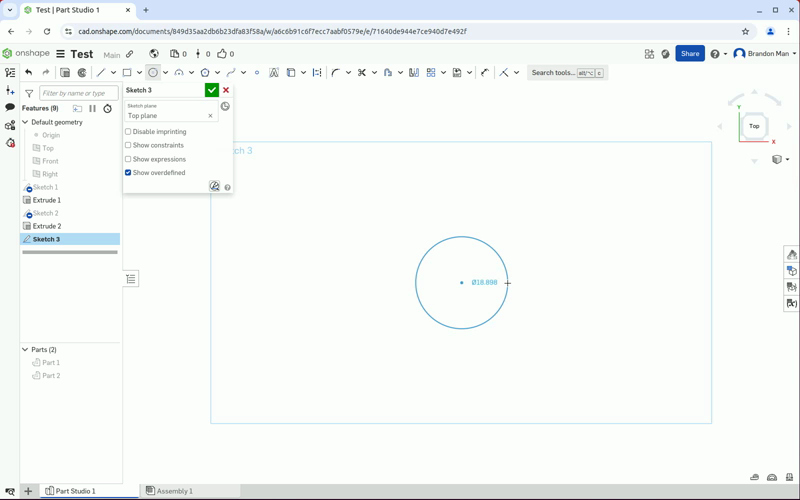
click(507, 282)
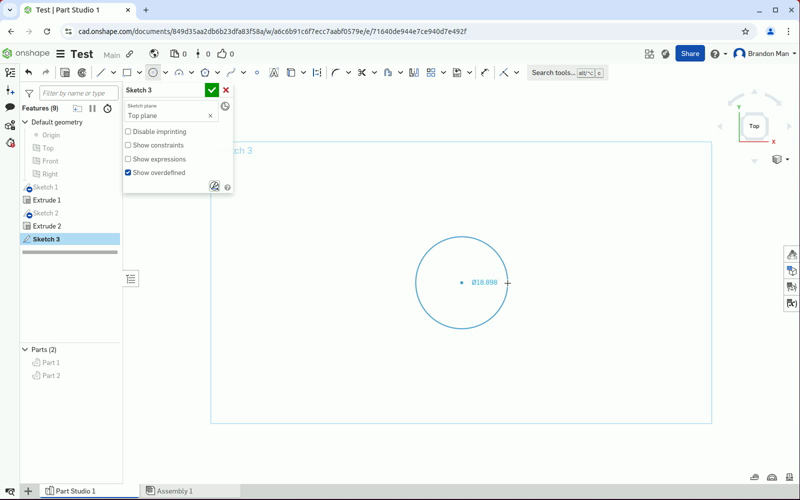
key(esc)
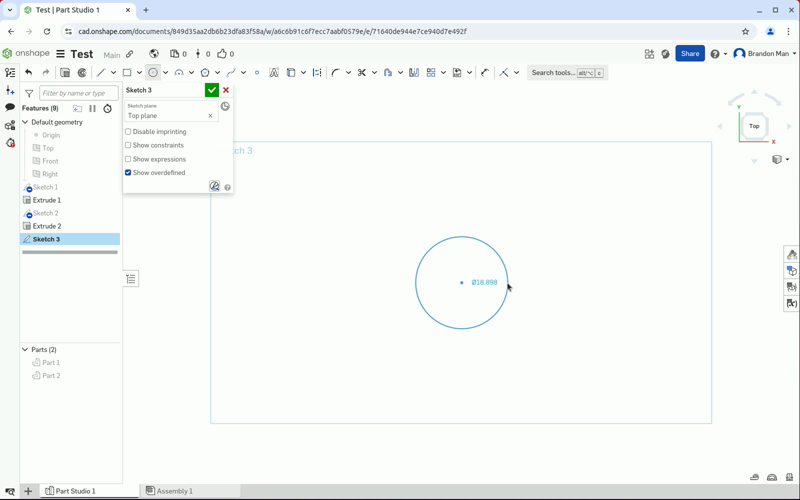
key(c)
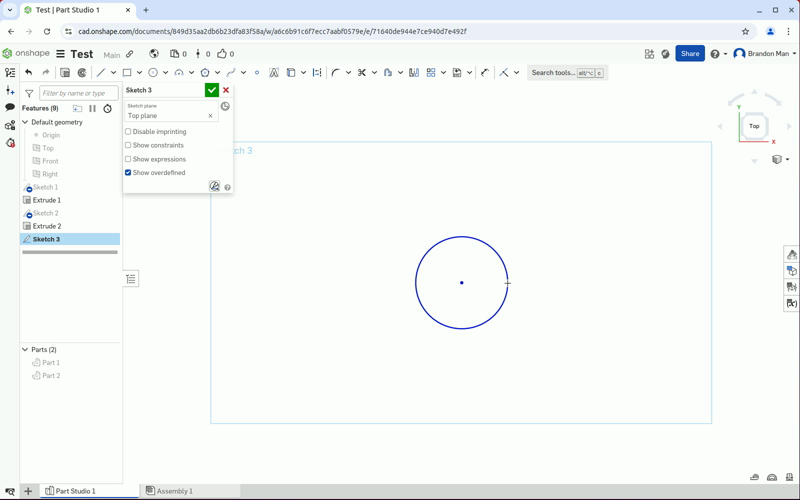
key_down(shift)
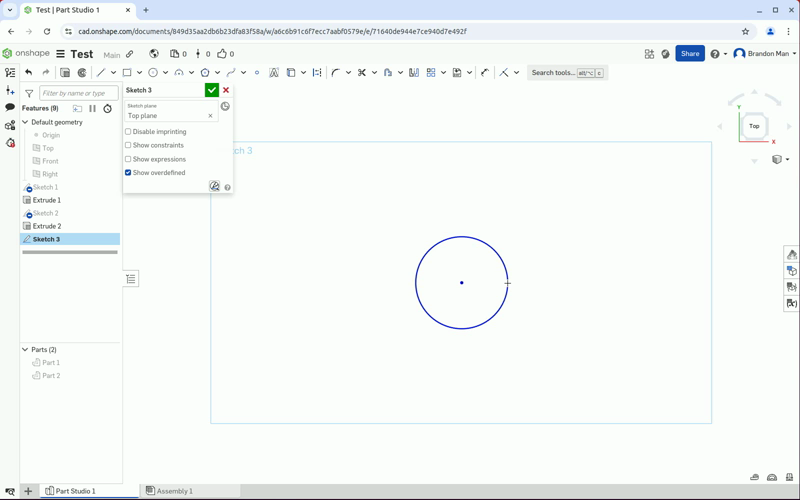
mouse_move(461, 282)
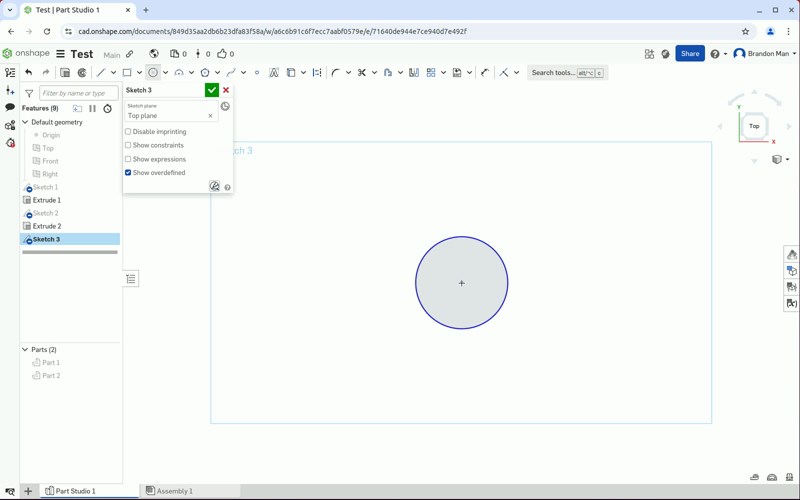
click(461, 282)
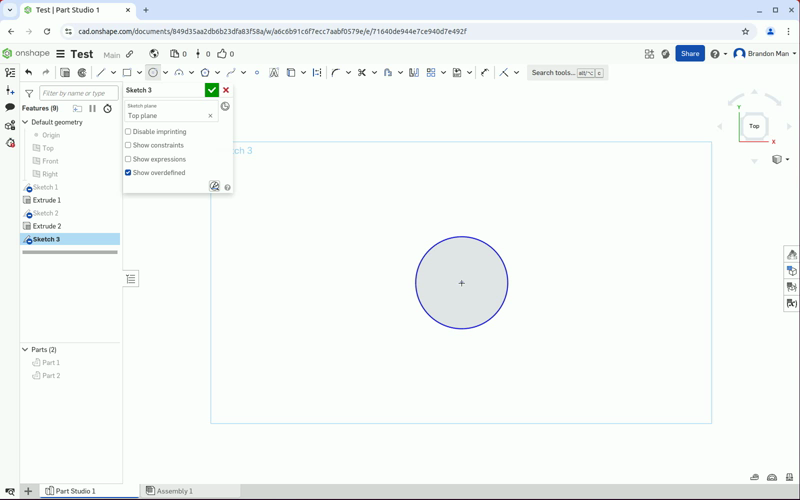
key_up(shift)
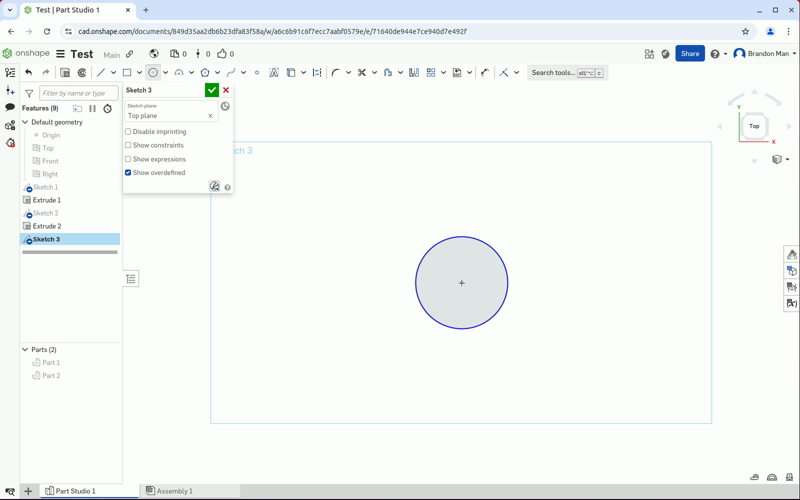
mouse_move(490, 282)
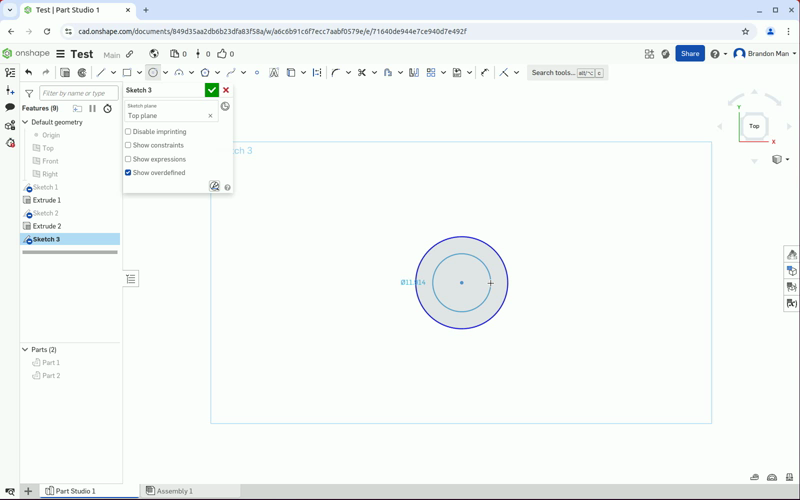
click(490, 282)
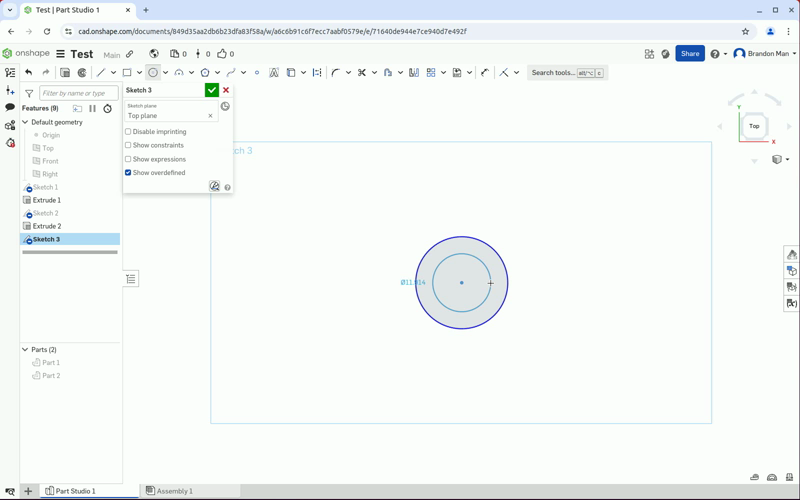
key(esc)
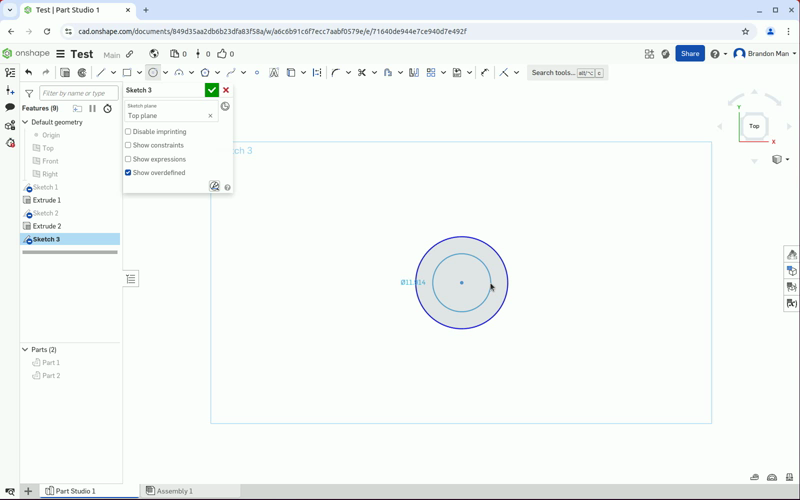
mouse_move(501, 287)
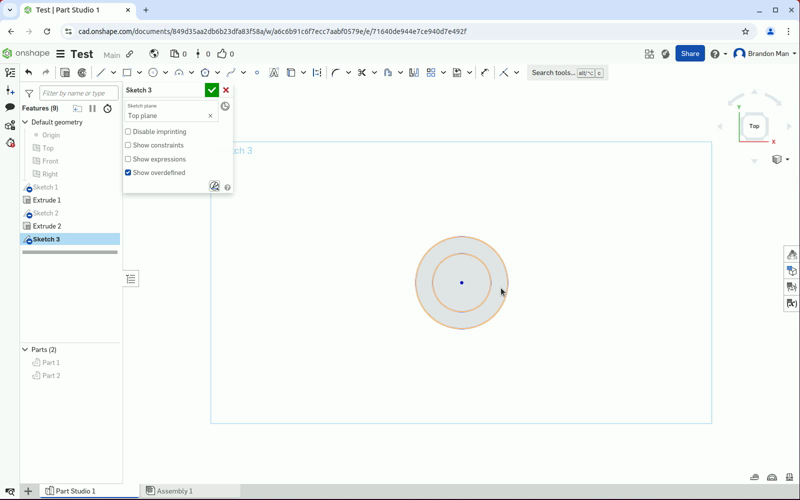
click(501, 287)
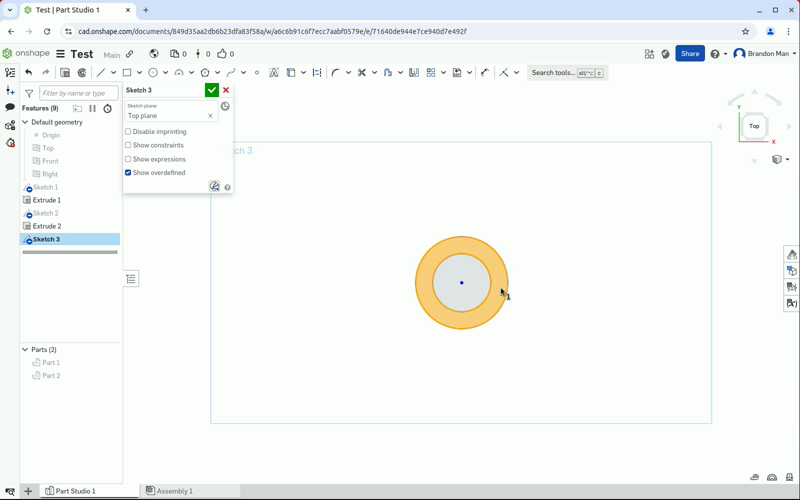
mouse_move(73, 352)
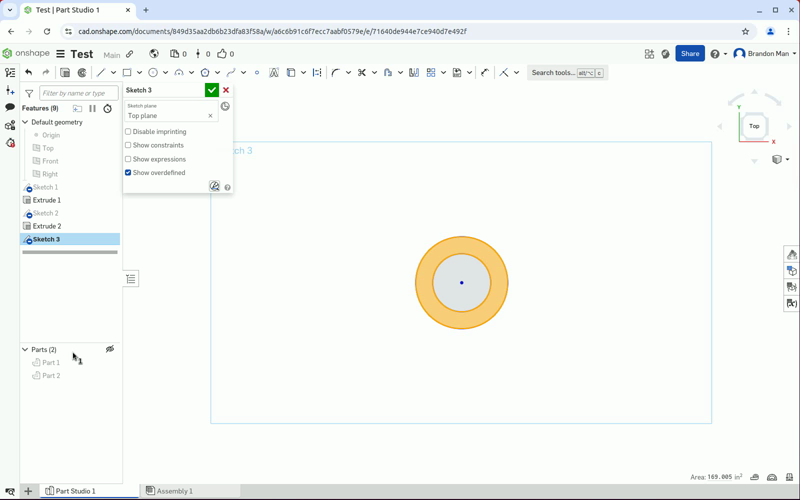
key(shift+y)
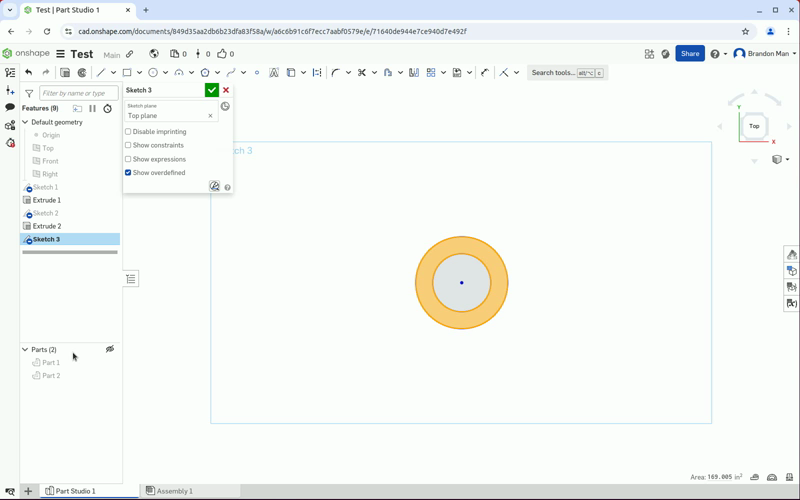
key(shift+e)
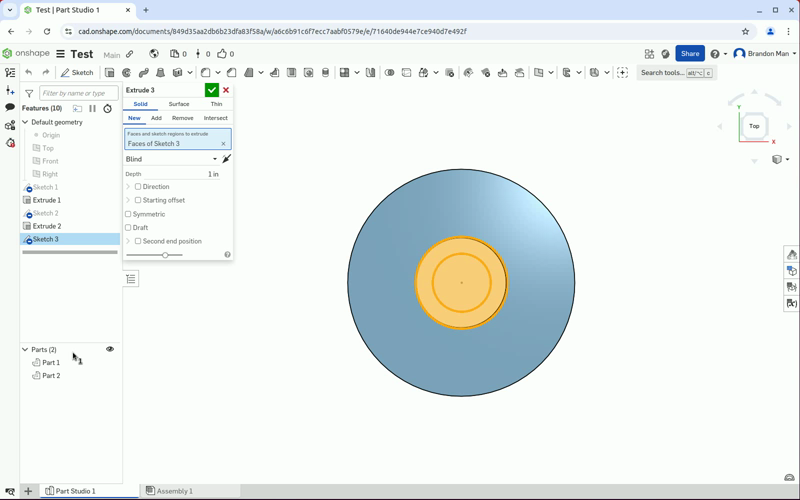
mouse_move(143, 106)
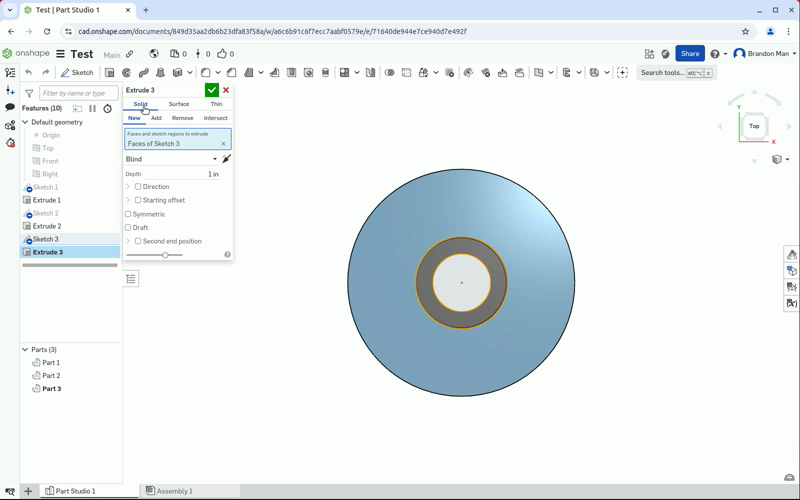
click(143, 106)
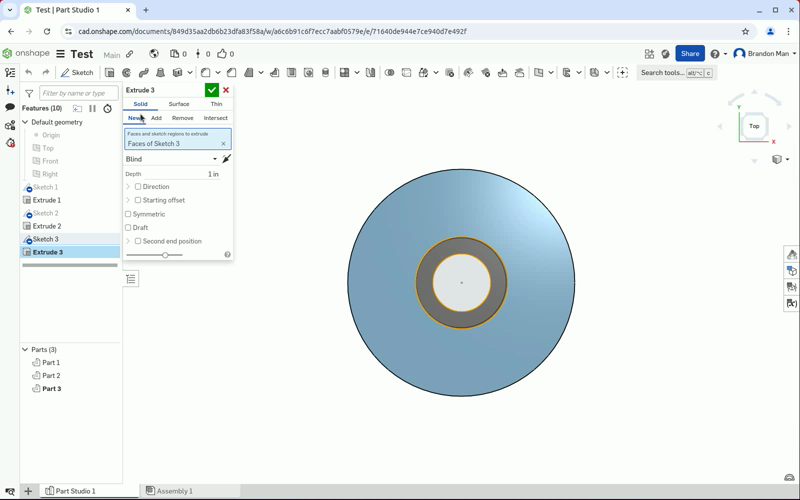
mouse_move(137, 120)
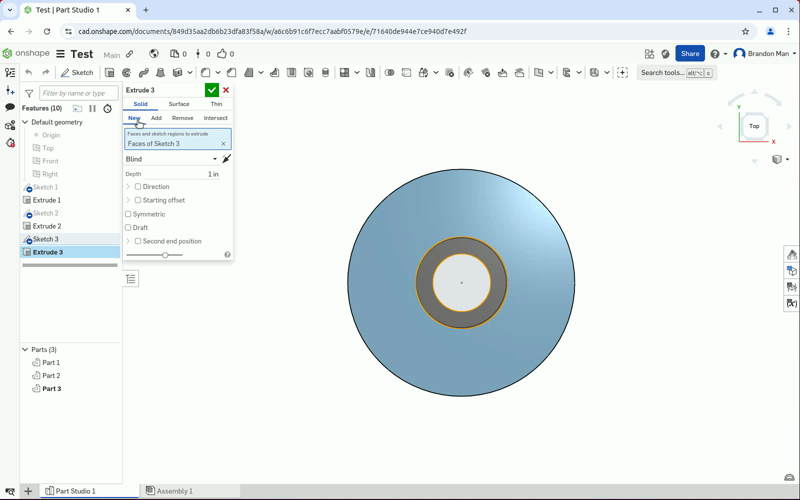
click(137, 120)
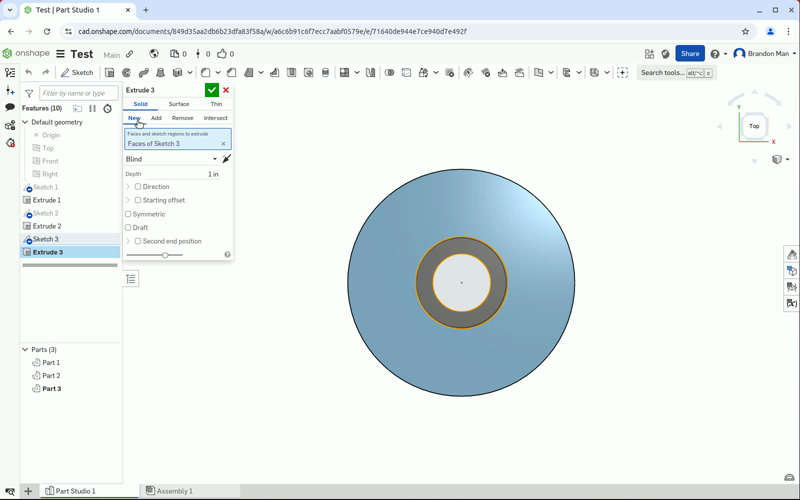
key(tab, 4)
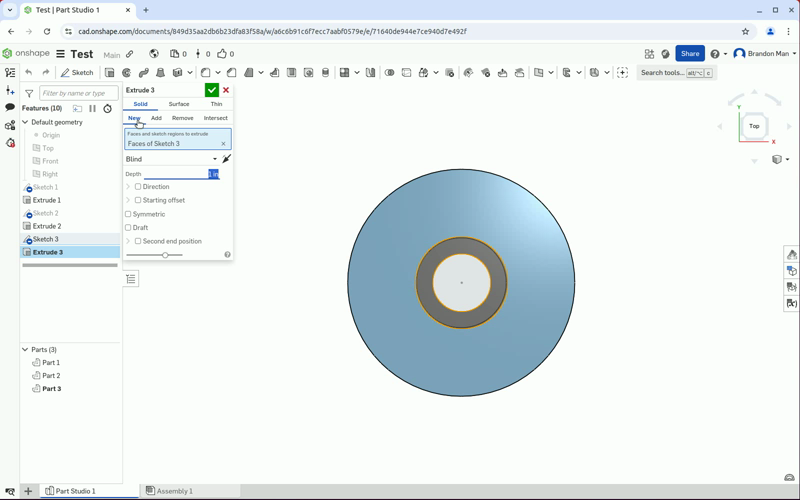
text(4.092)
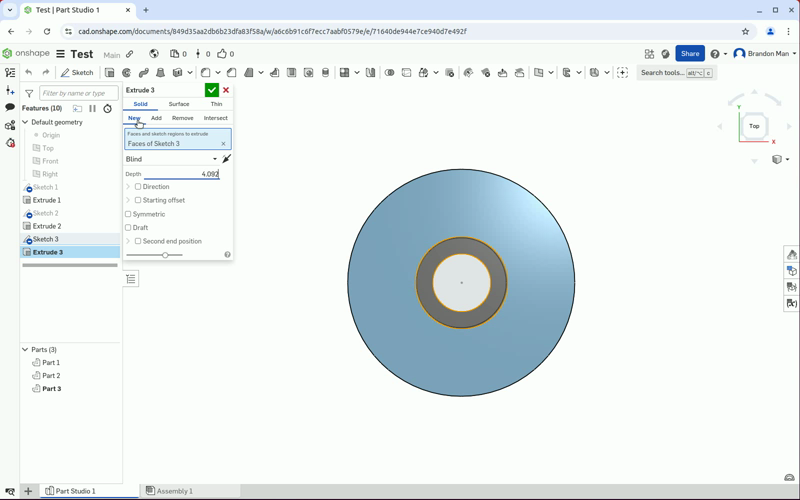
key(enter)
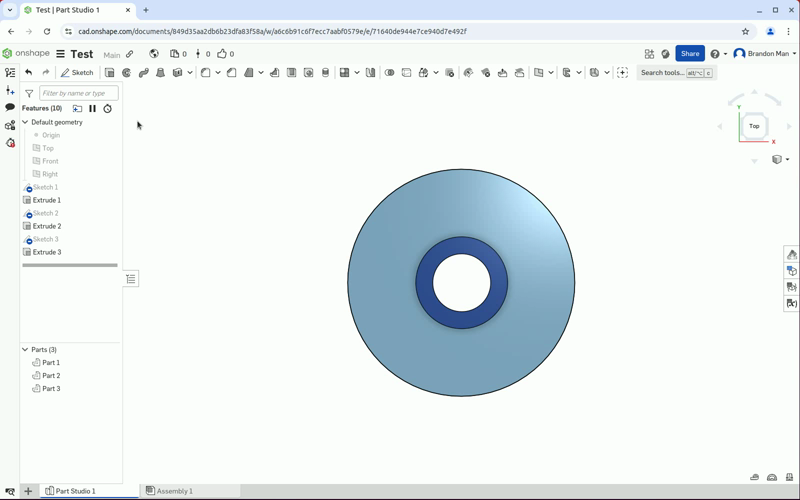
key(shift+h)
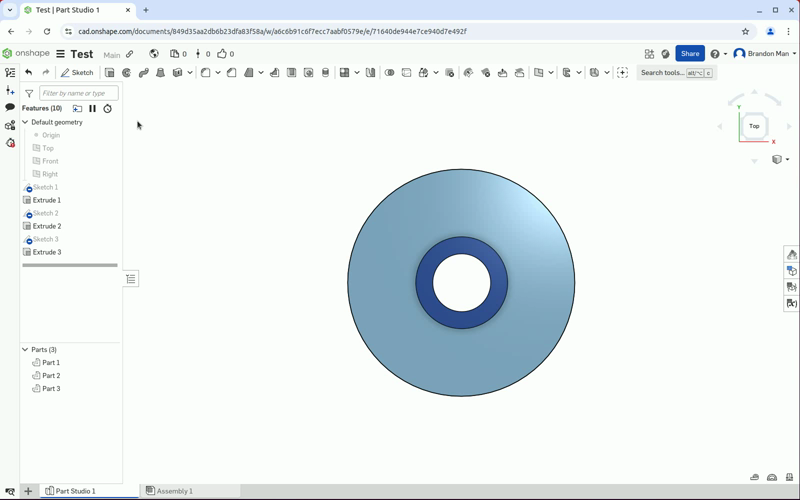
key(shift+h)
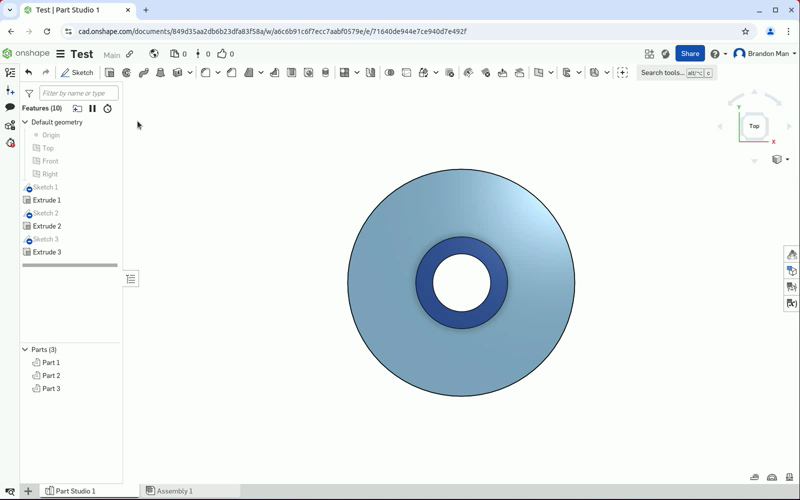
mouse_move(73, 189)
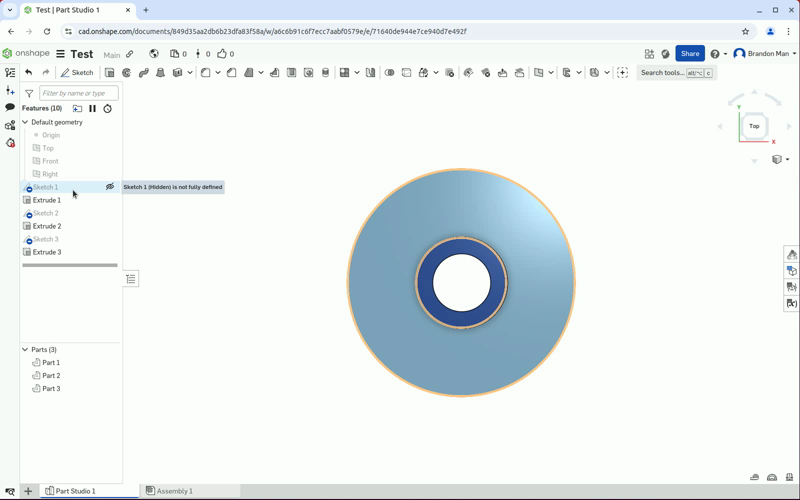
click(73, 189)
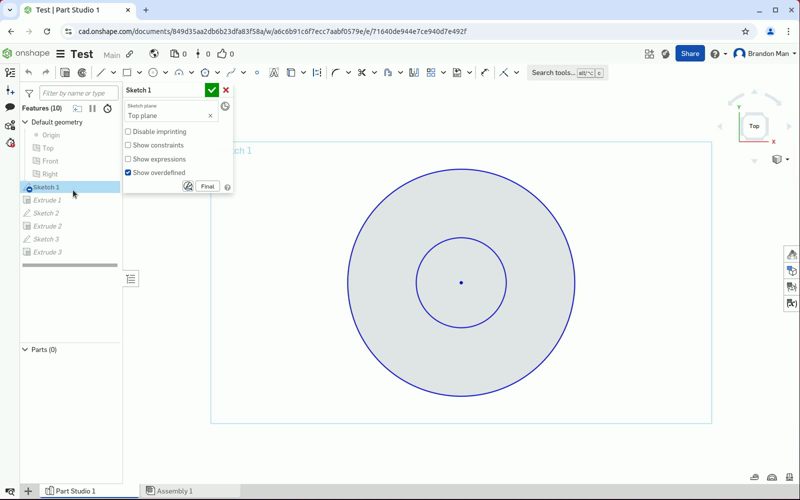
mouse_move(229, 92)
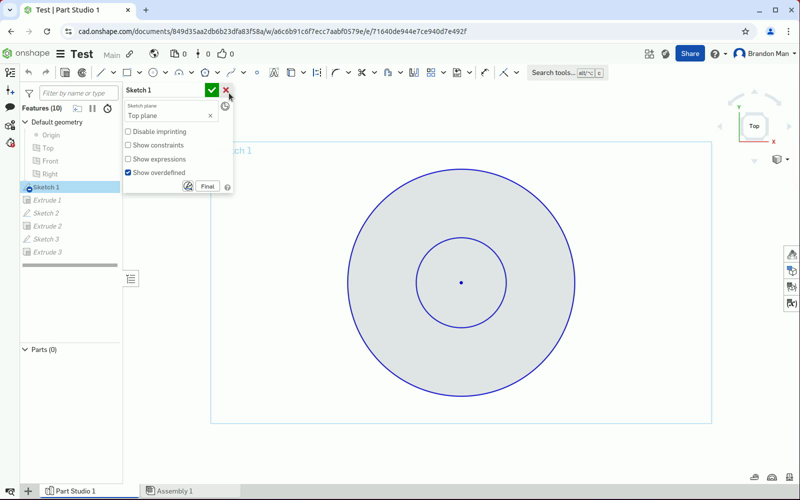
click(229, 92)
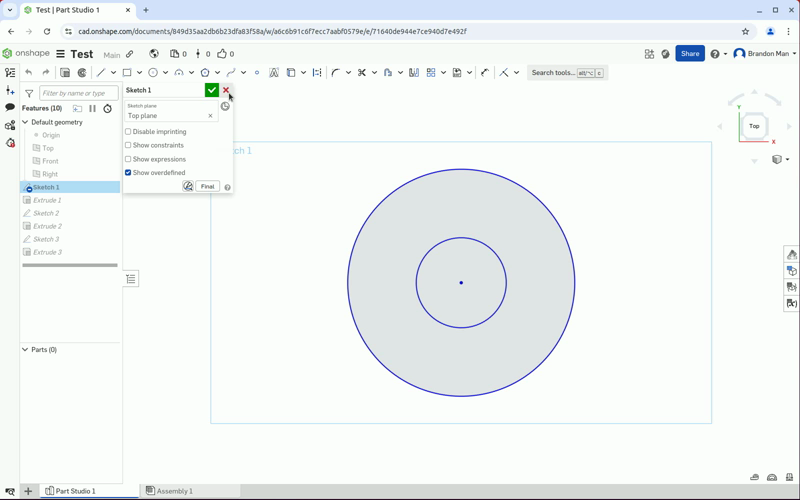
key(shift+s)
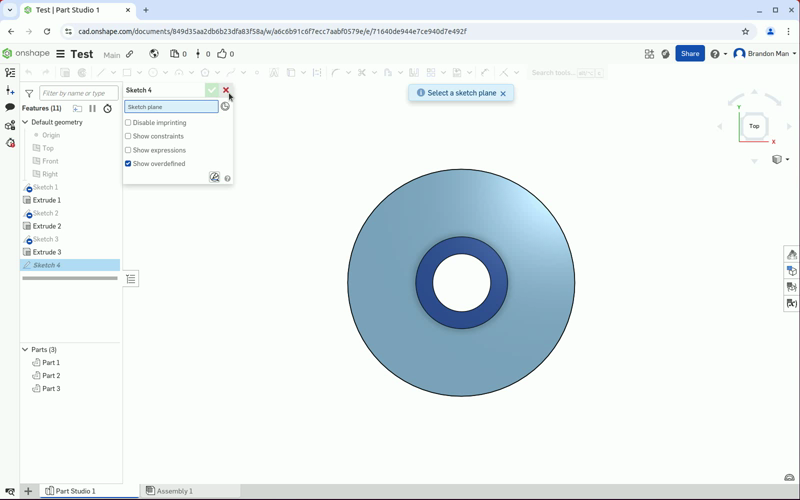
mouse_move(73, 150)
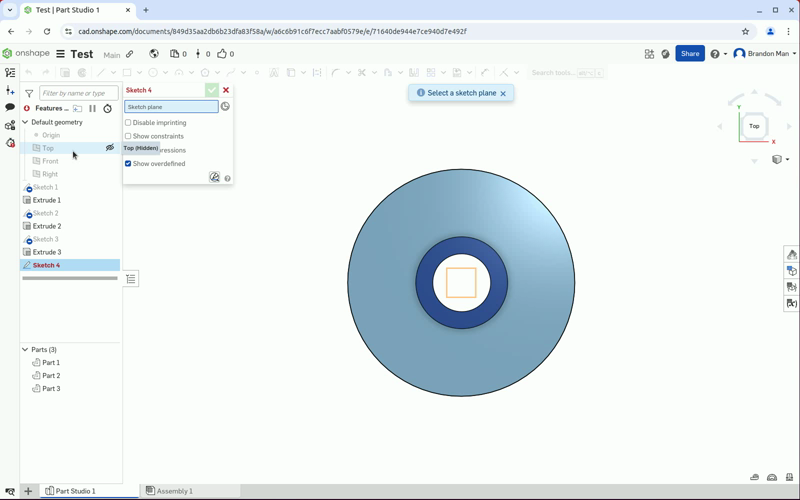
click(73, 150)
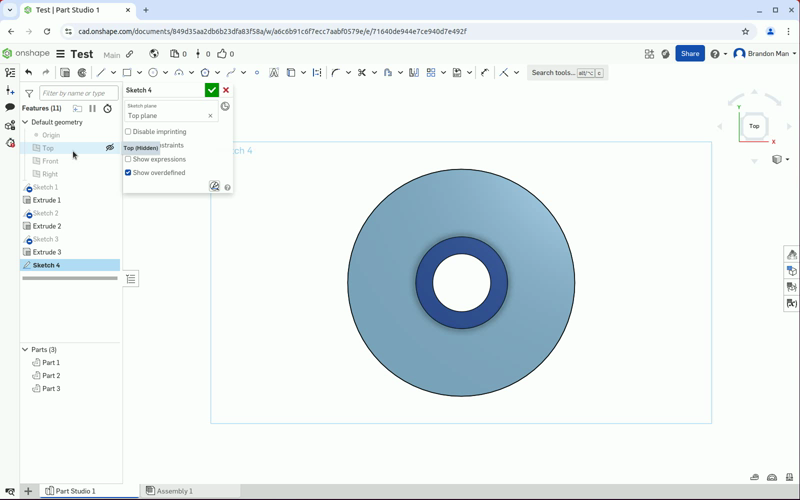
mouse_move(73, 352)
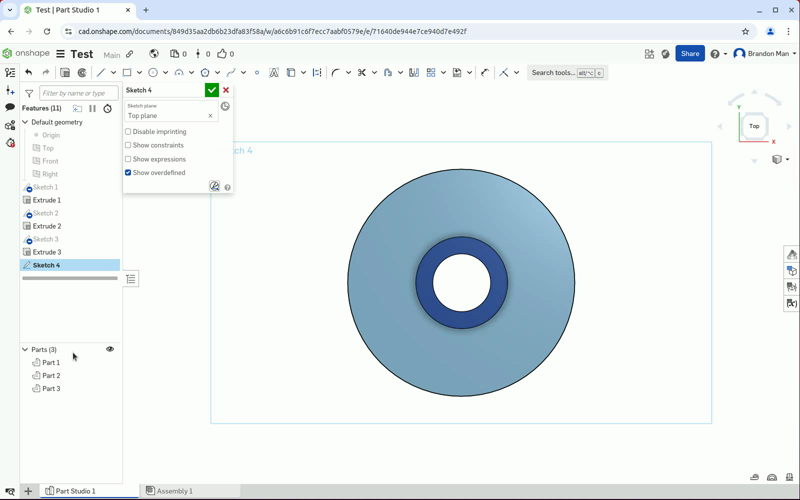
key(y)
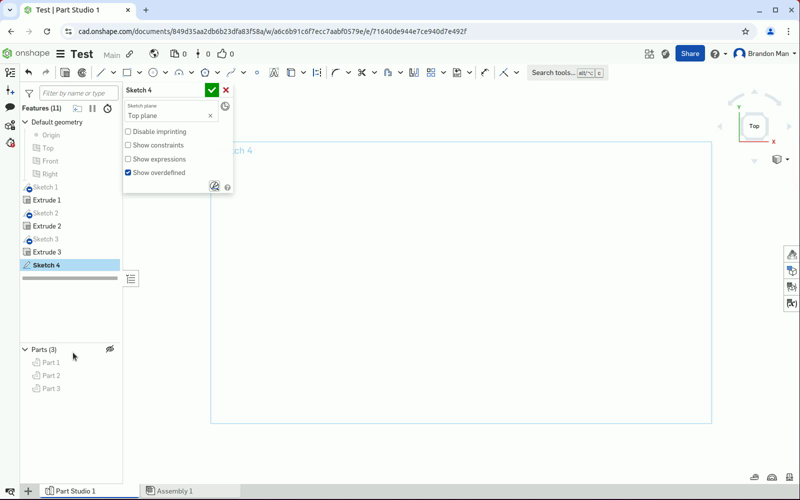
key(c)
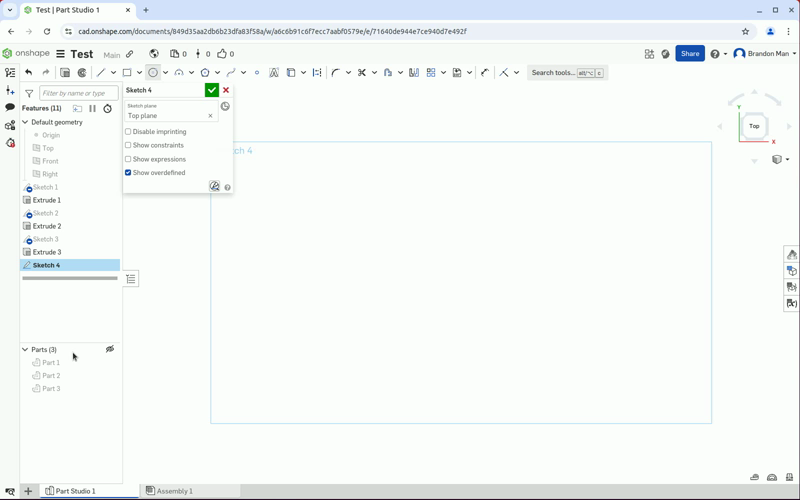
key_down(shift)
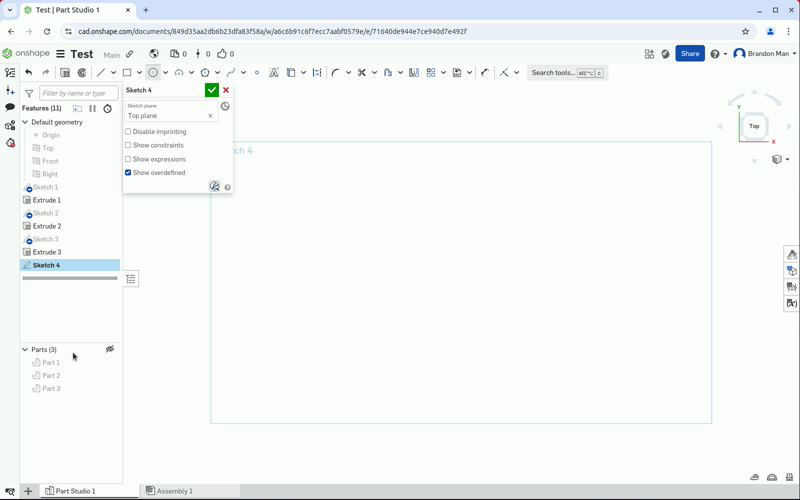
mouse_move(461, 282)
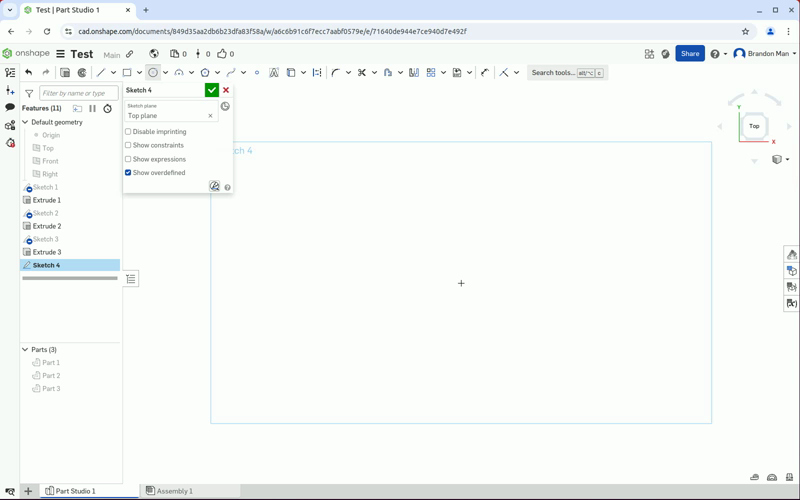
click(461, 282)
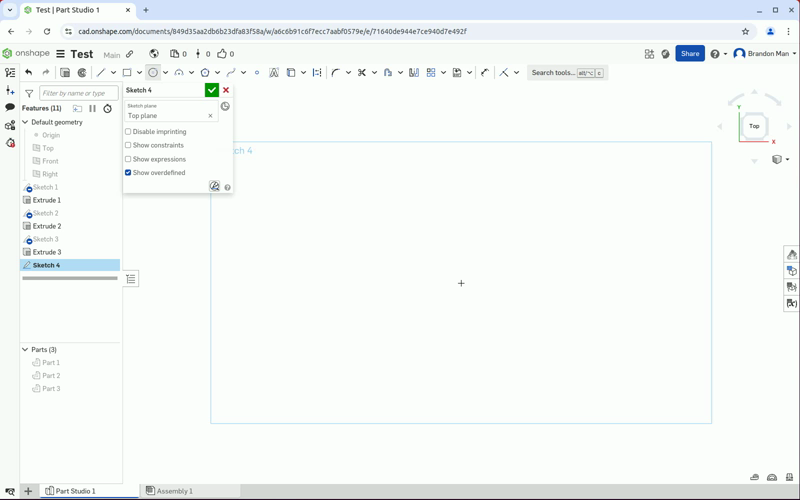
key_up(shift)
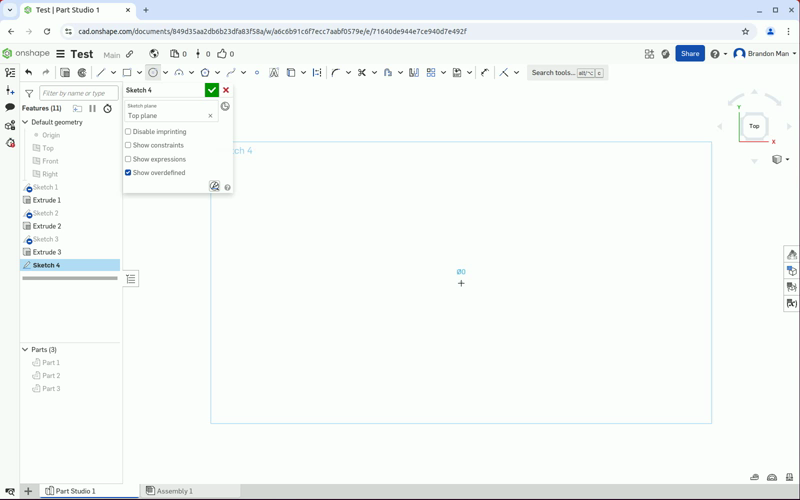
mouse_move(490, 282)
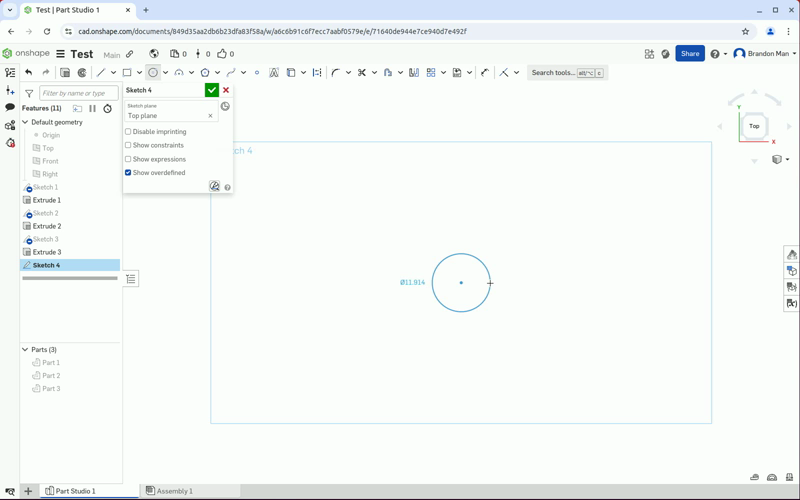
click(490, 282)
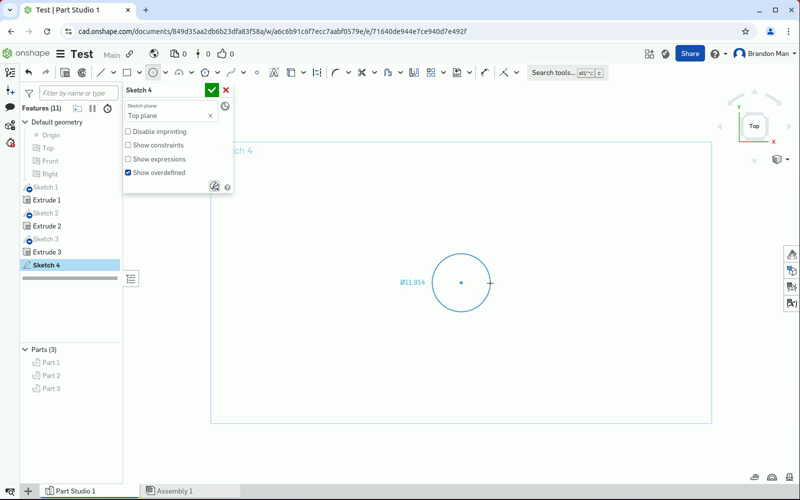
key(esc)
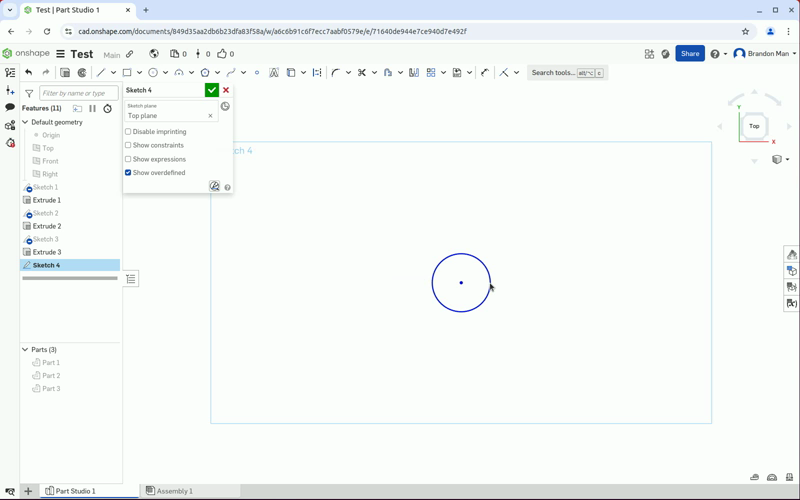
mouse_move(437, 270)
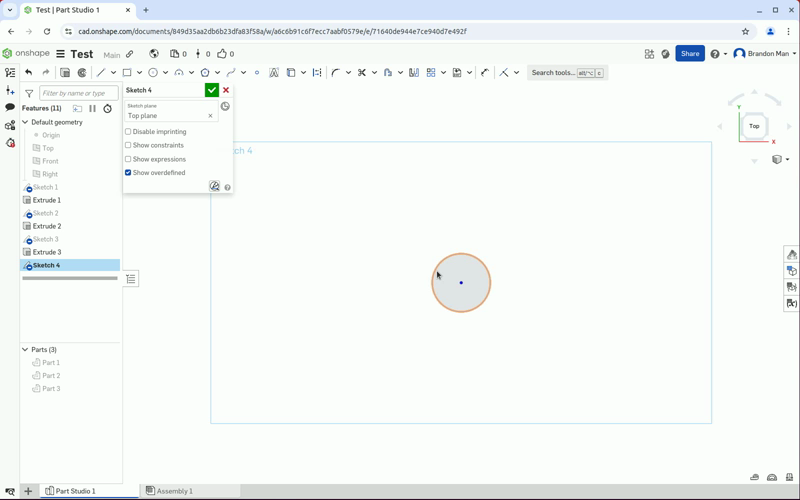
click(437, 270)
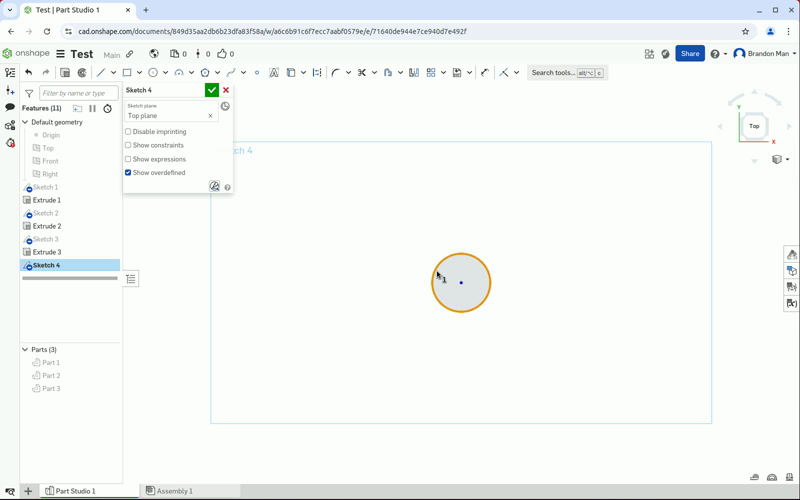
mouse_move(73, 352)
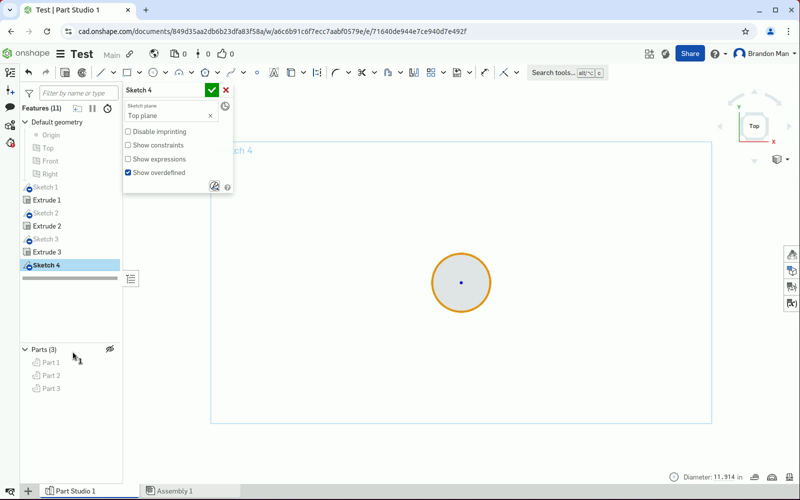
key(shift+y)
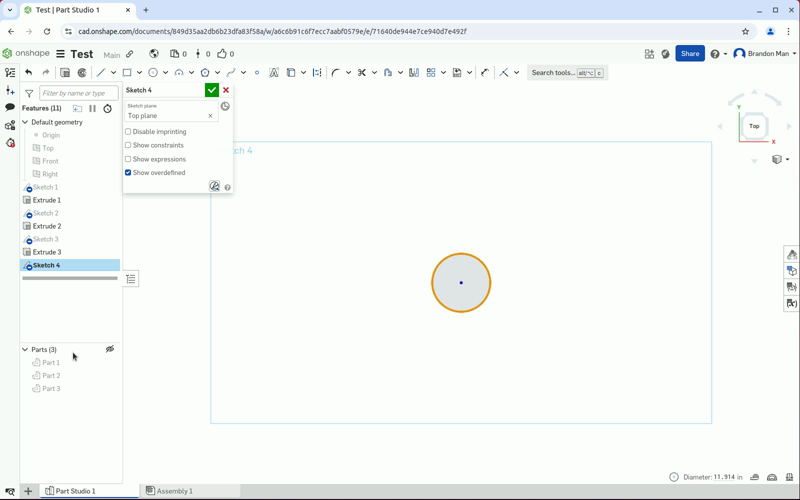
key(shift+e)
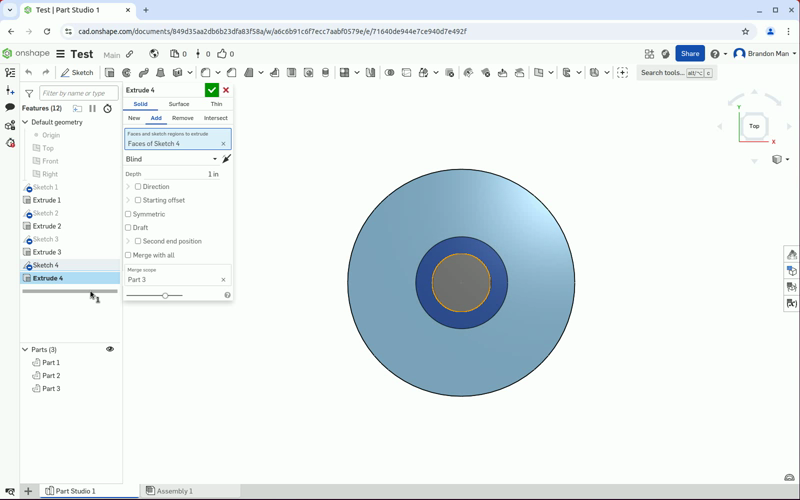
mouse_move(143, 106)
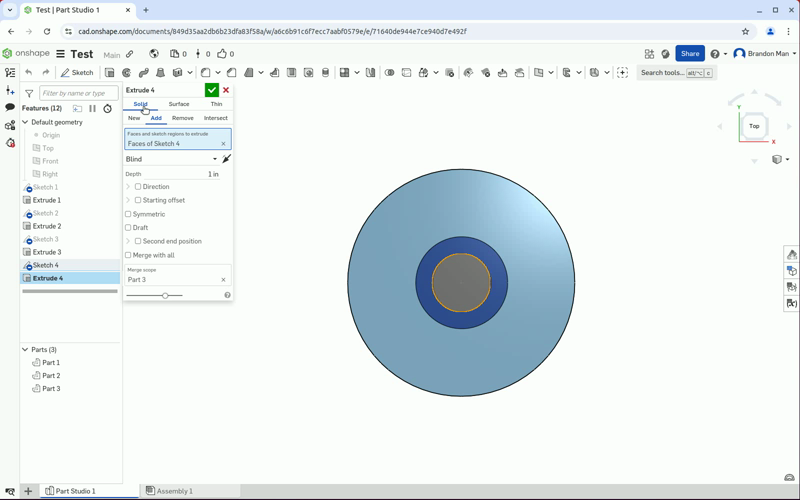
click(143, 106)
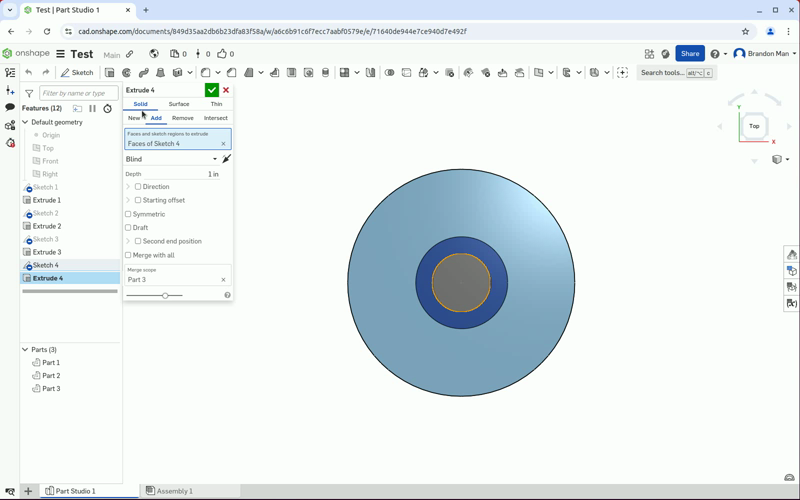
mouse_move(137, 120)
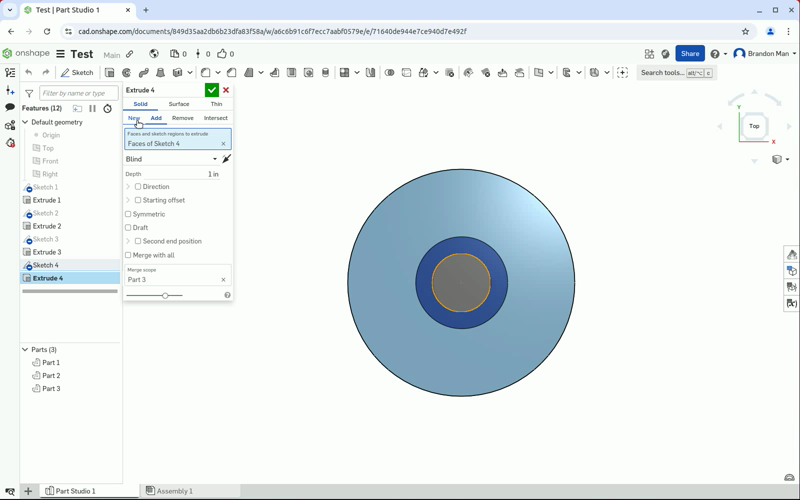
click(137, 120)
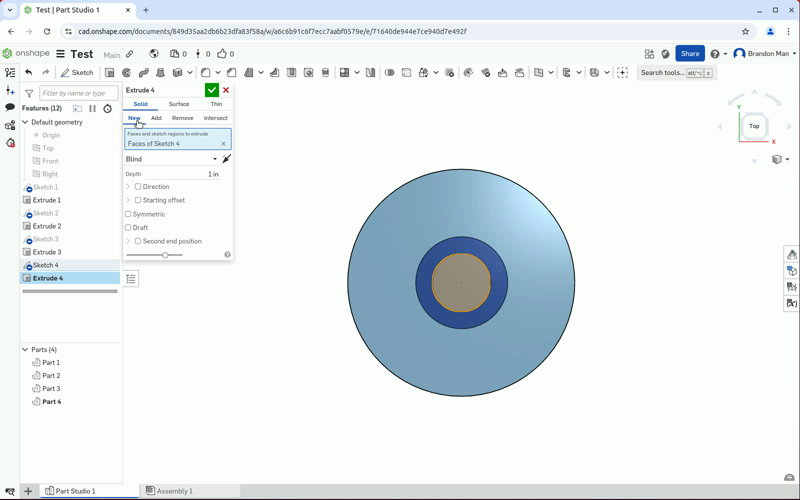
key(tab, 4)
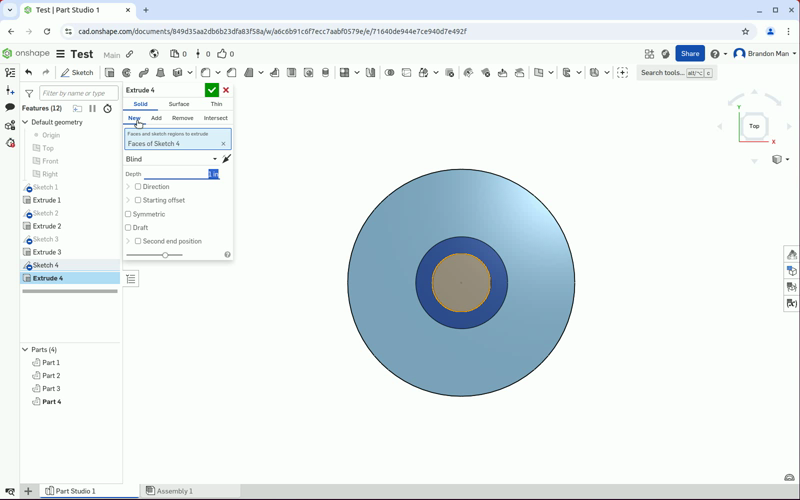
text(23.108)
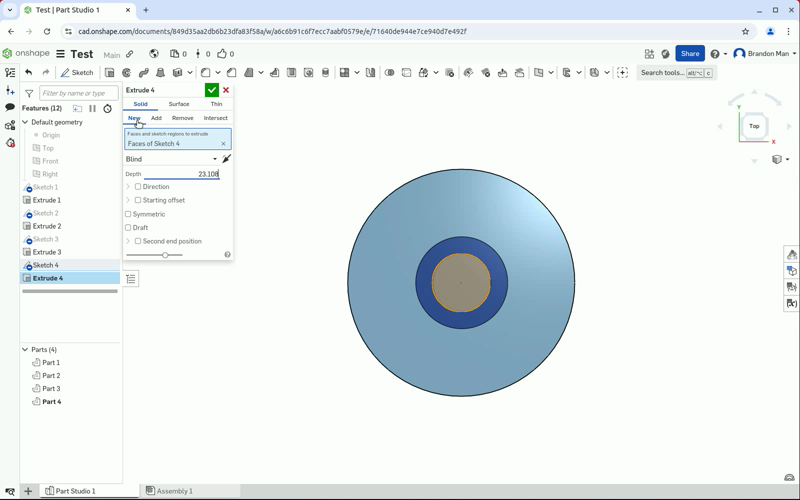
key(enter)
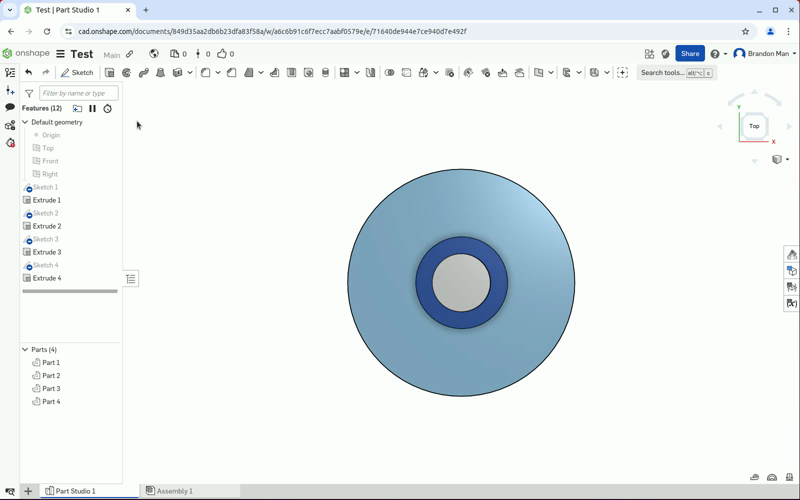
key(shift+h)
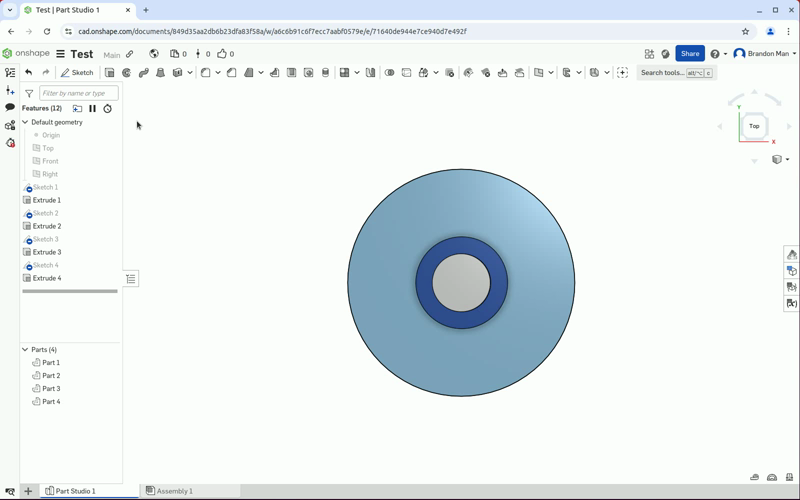
key(shift+h)
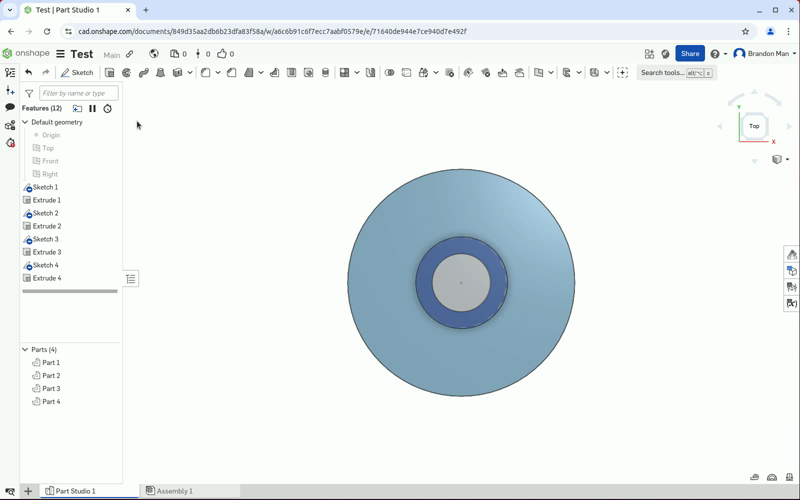
key(shift+7)
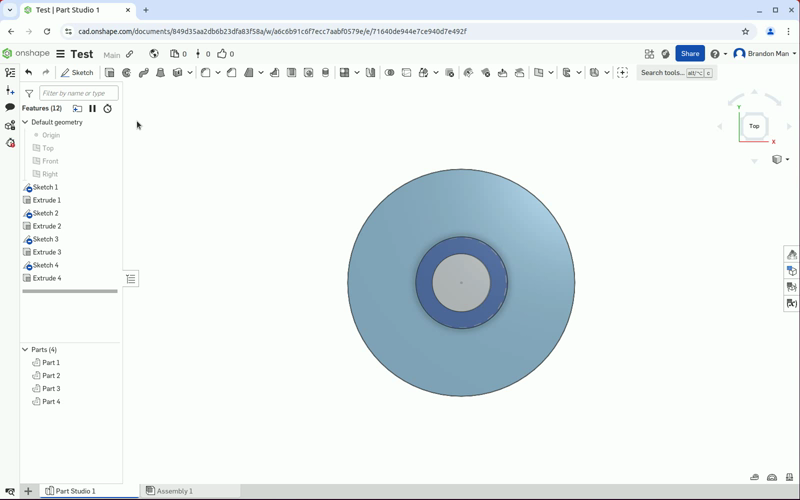
key(up, 3)
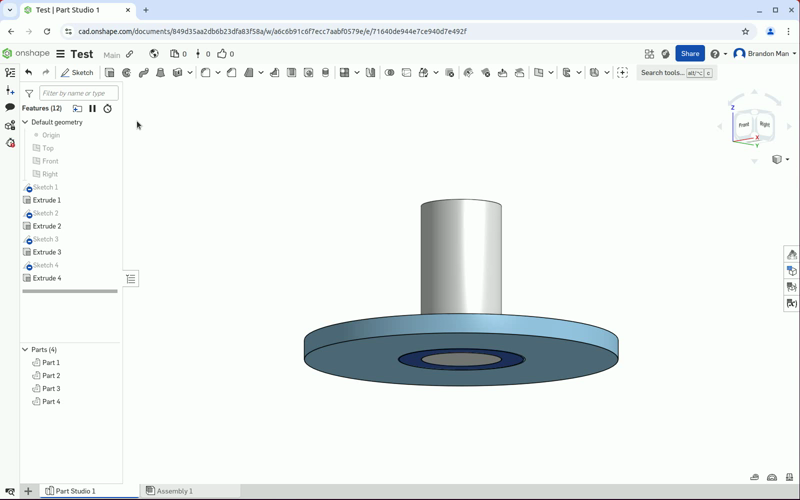
key(left, 3)
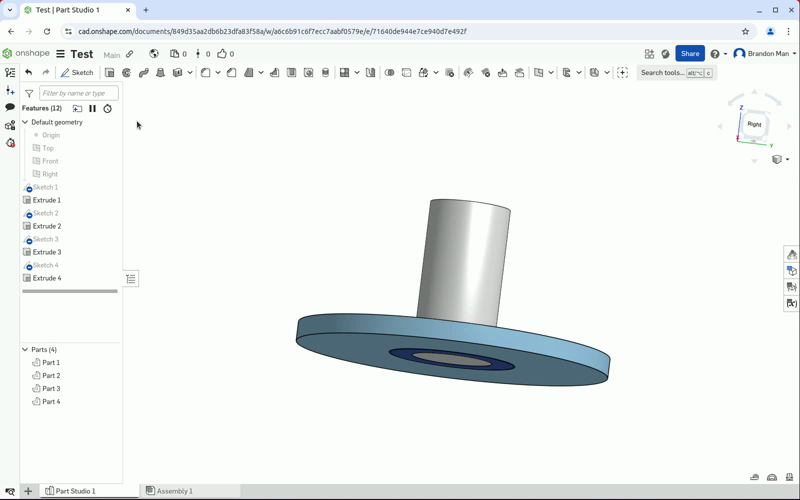
key(right, 3)
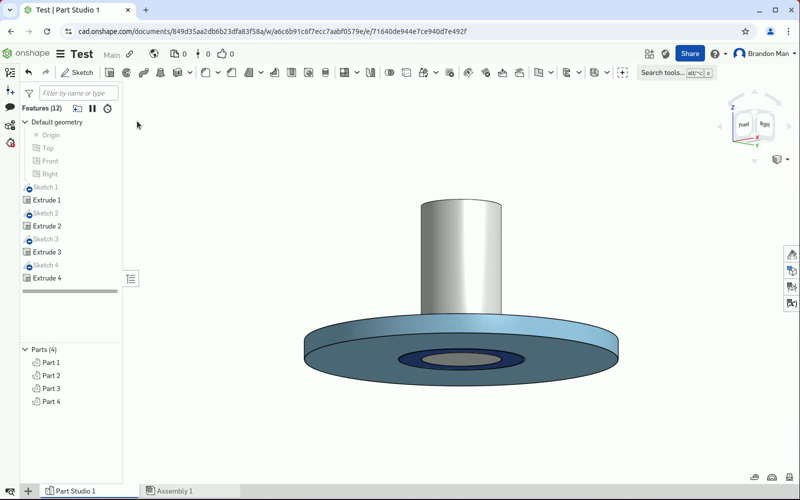
key(down, 3)
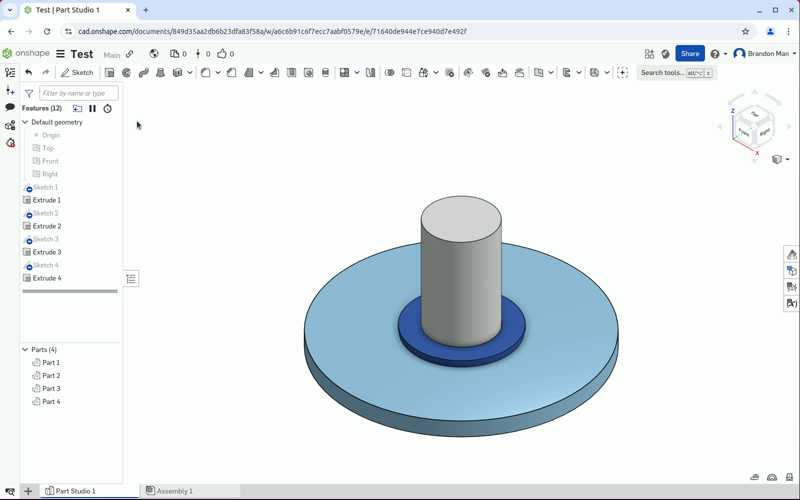
mouse_move(73, 189)
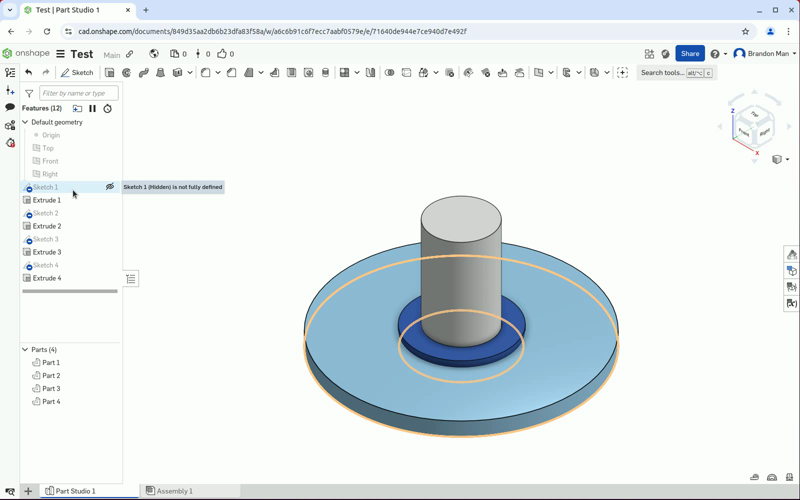
click(73, 189)